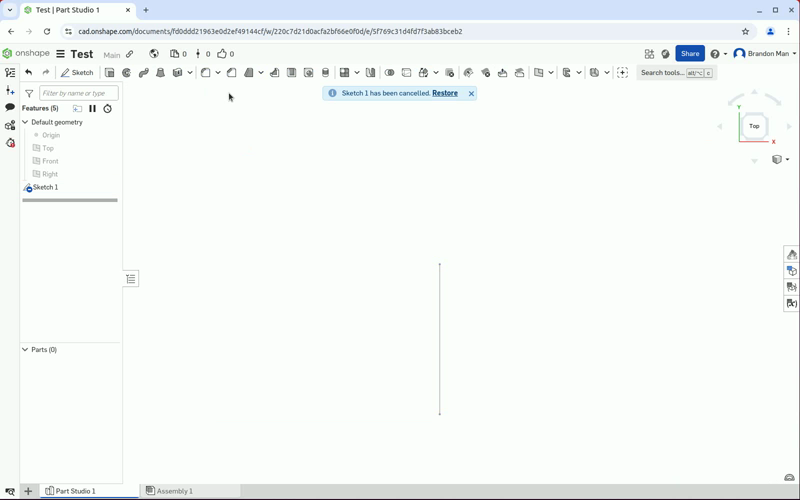
key(shift+h)
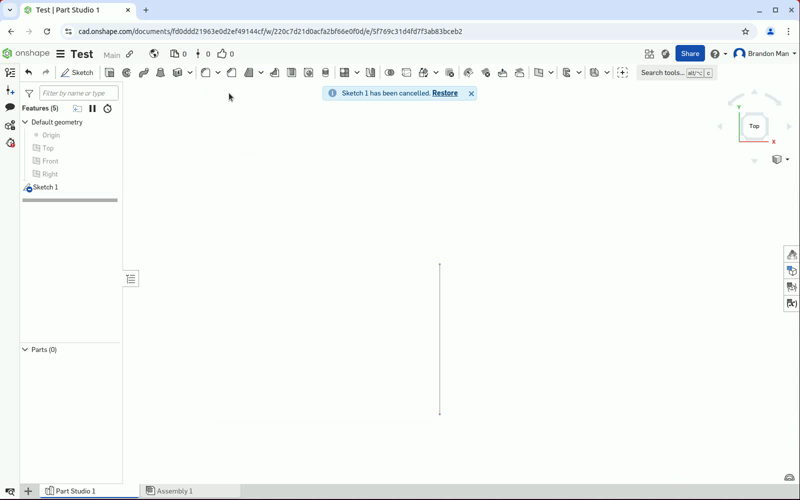
key(shift+s)
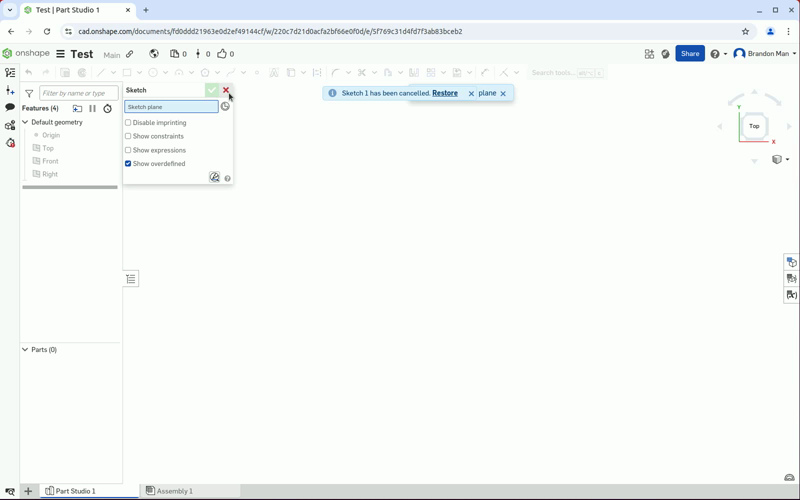
mouse_move(73, 150)
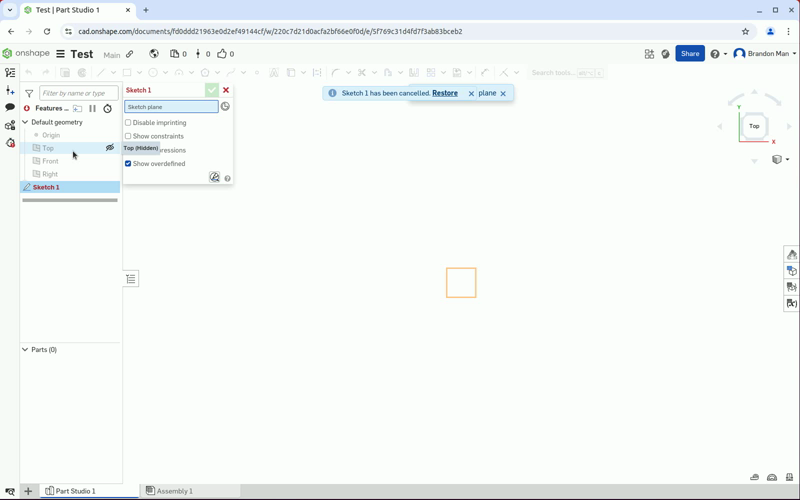
click(73, 150)
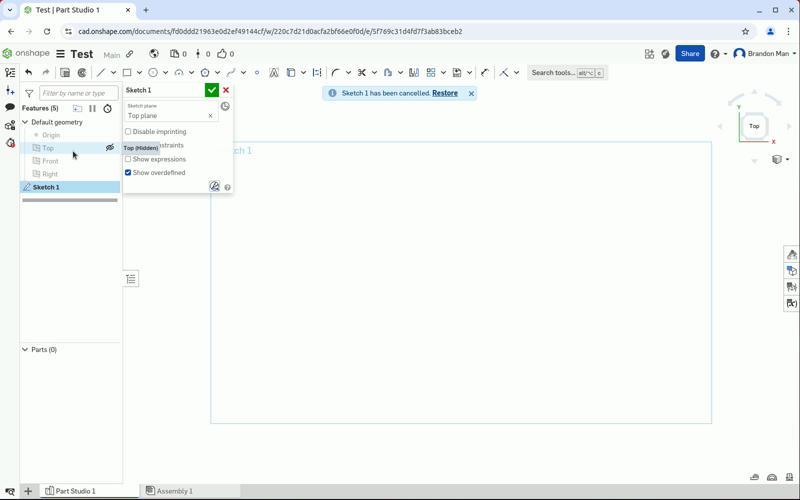
mouse_move(73, 352)
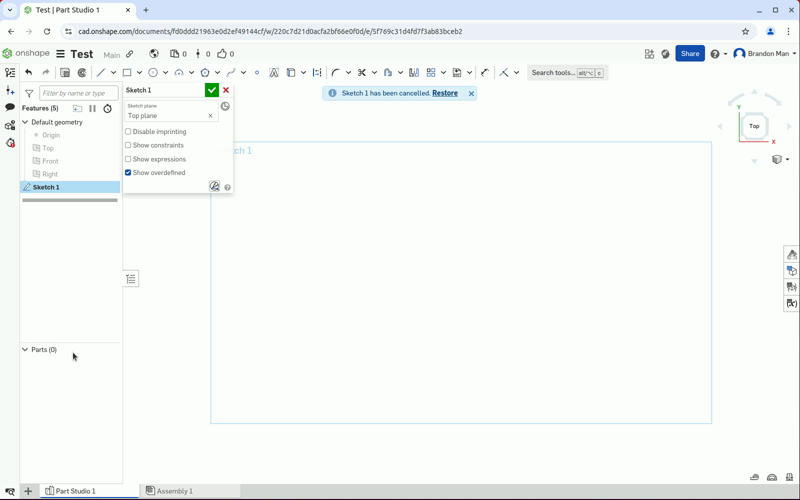
key(y)
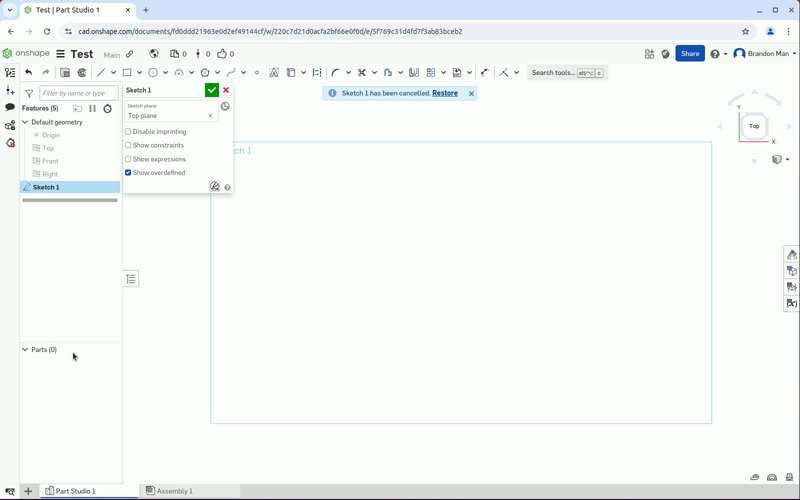
key(l)
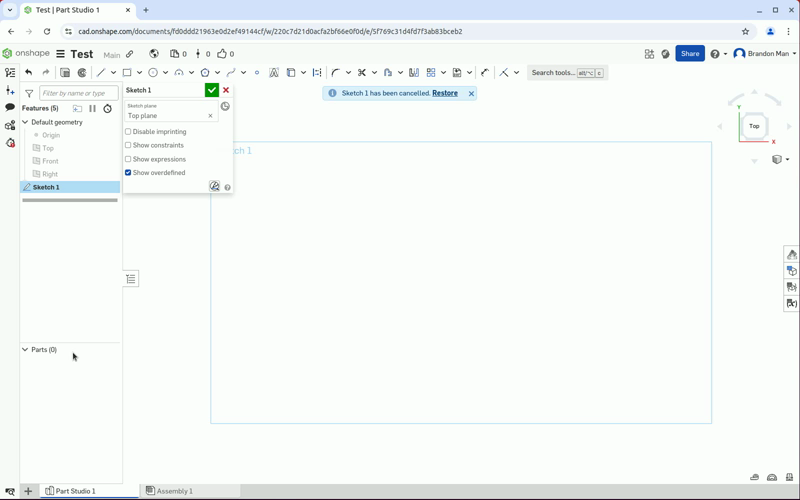
key_down(shift)
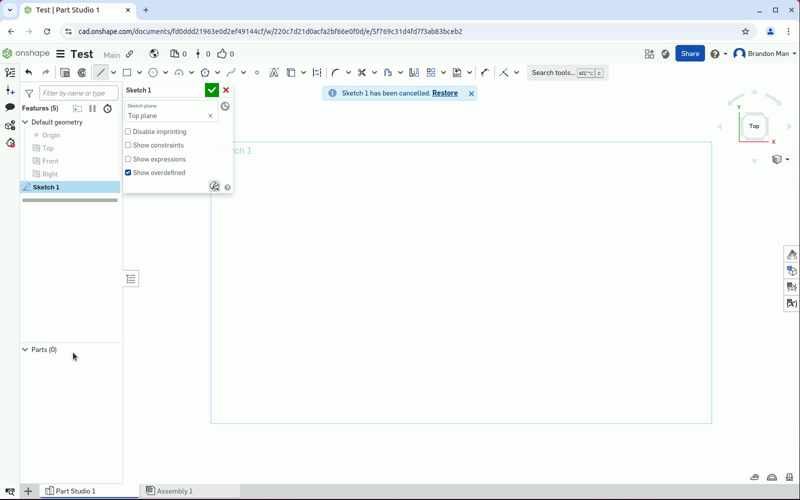
mouse_move(349, 282)
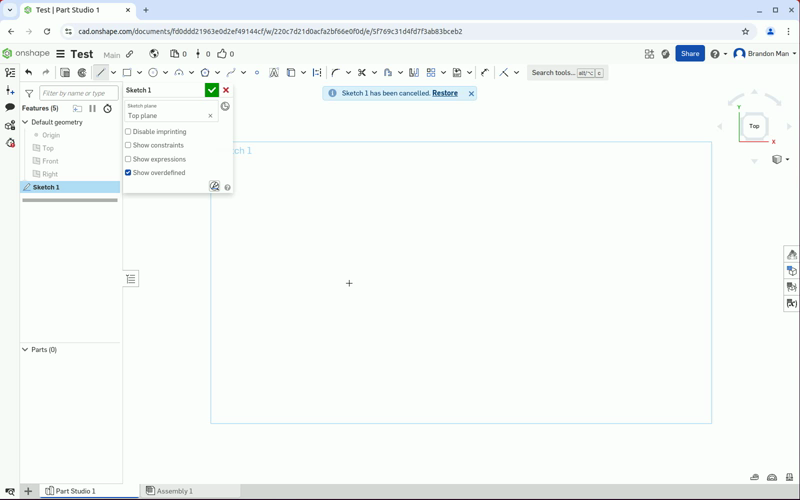
click(349, 282)
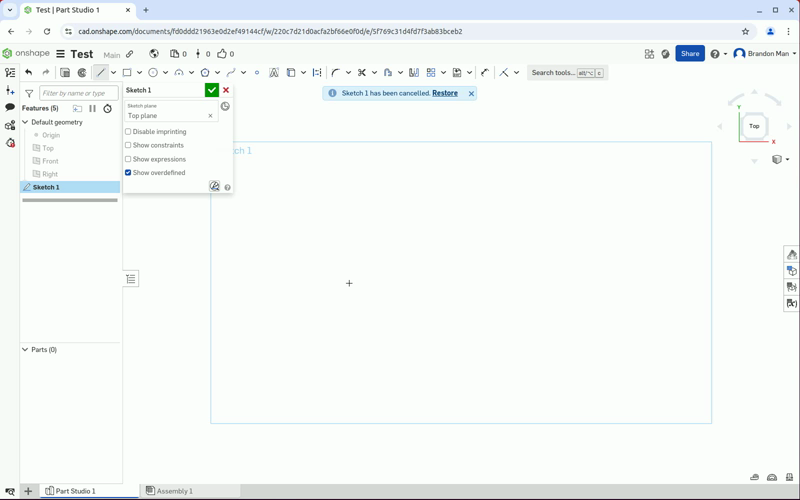
key_up(shift)
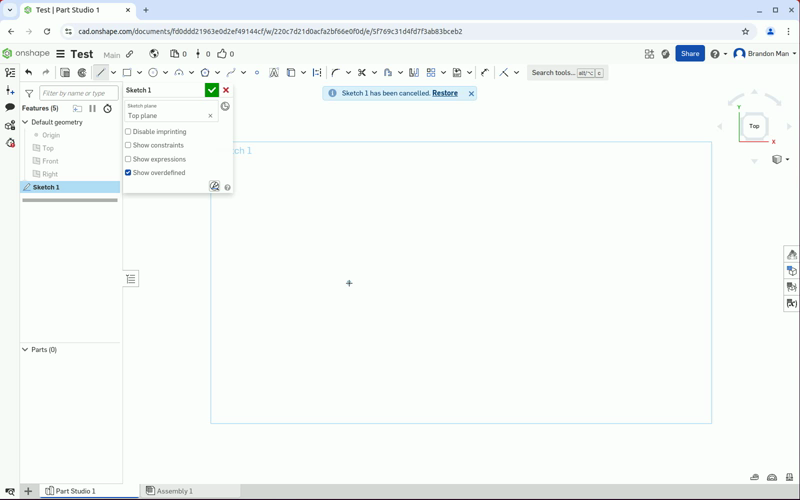
key_down(shift)
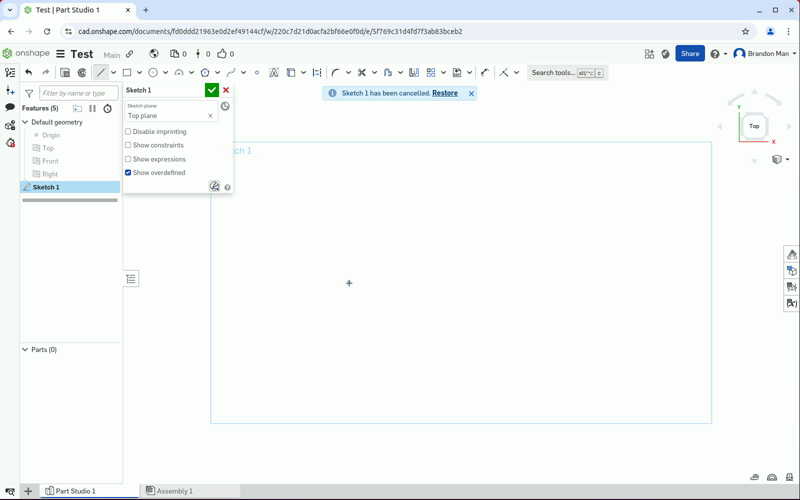
mouse_move(405, 378)
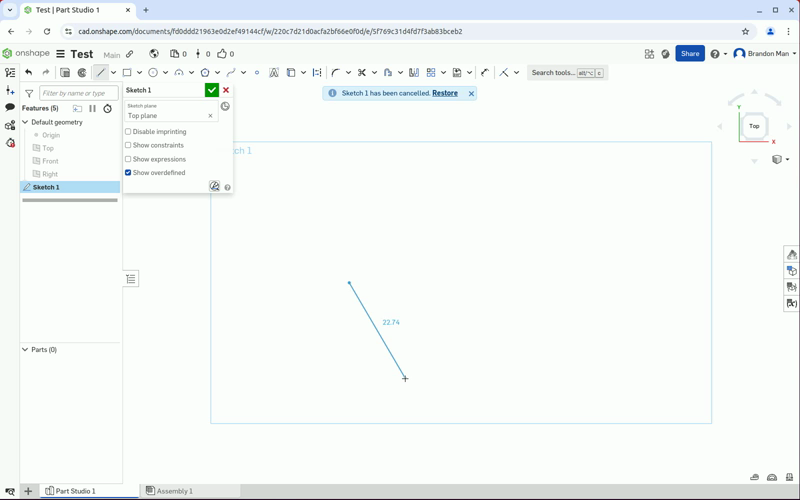
click(405, 378)
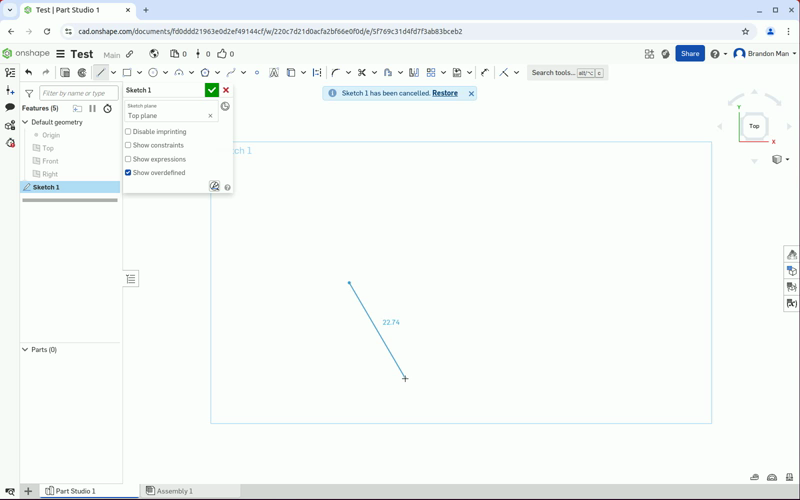
key_up(shift)
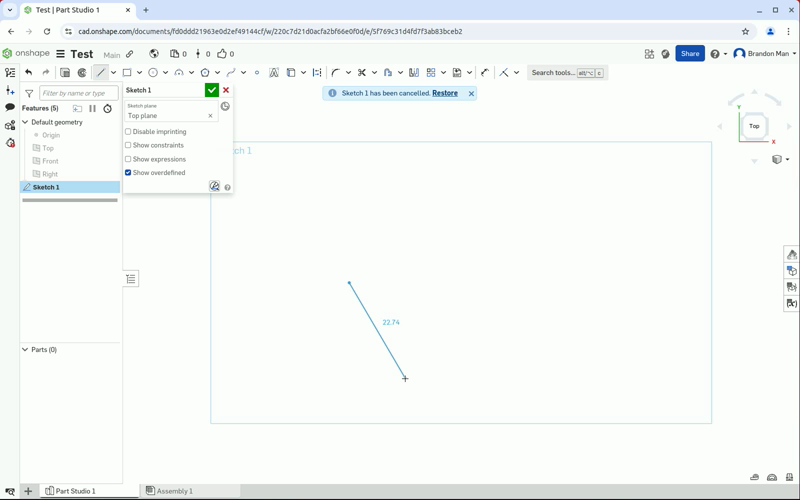
key_down(shift)
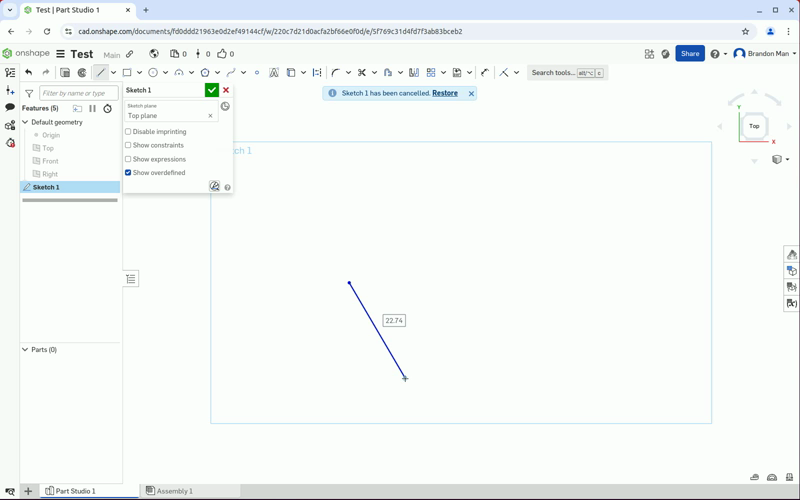
mouse_move(514, 378)
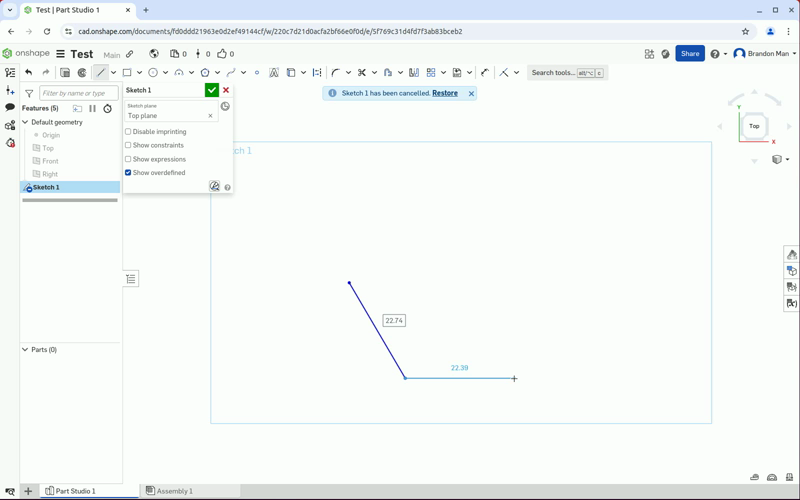
click(514, 378)
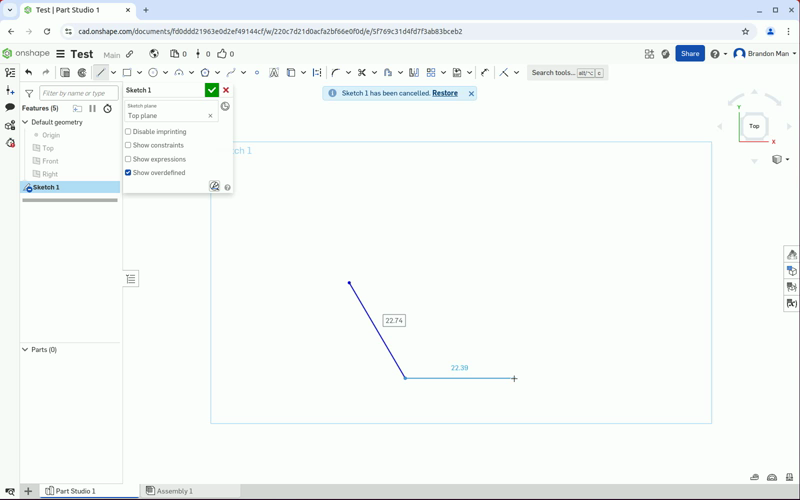
key_up(shift)
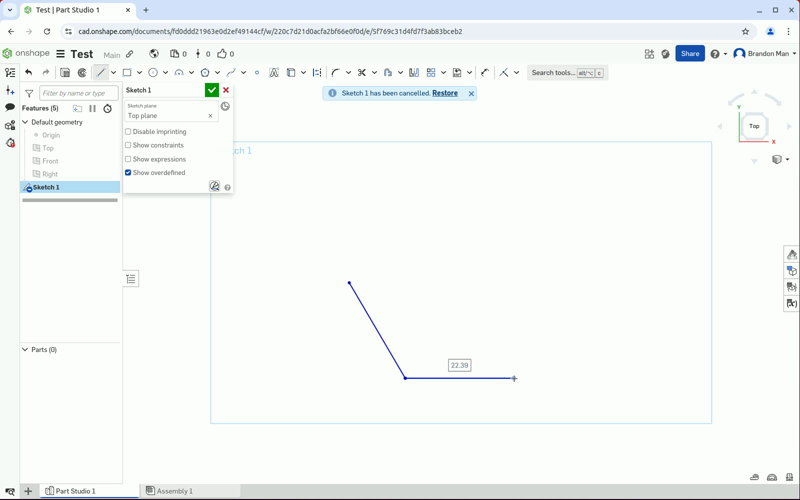
key_down(shift)
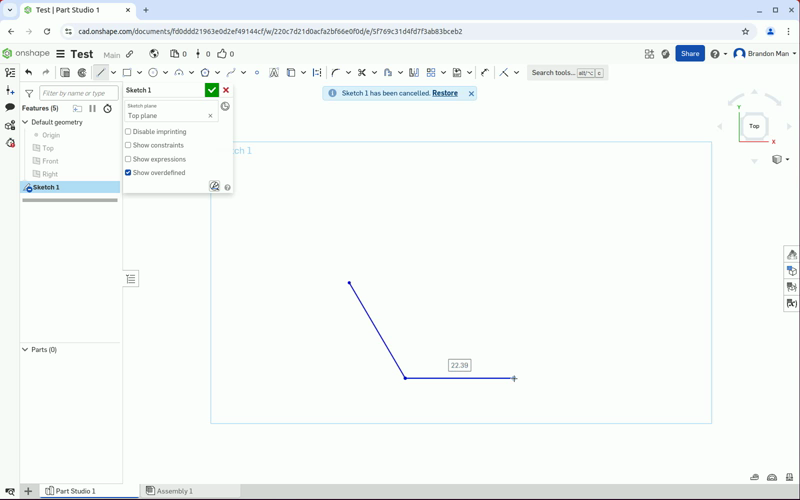
mouse_move(569, 282)
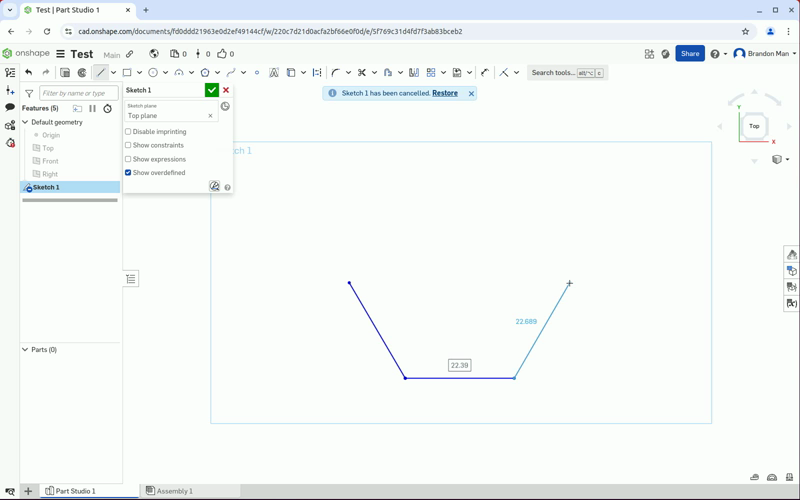
click(569, 282)
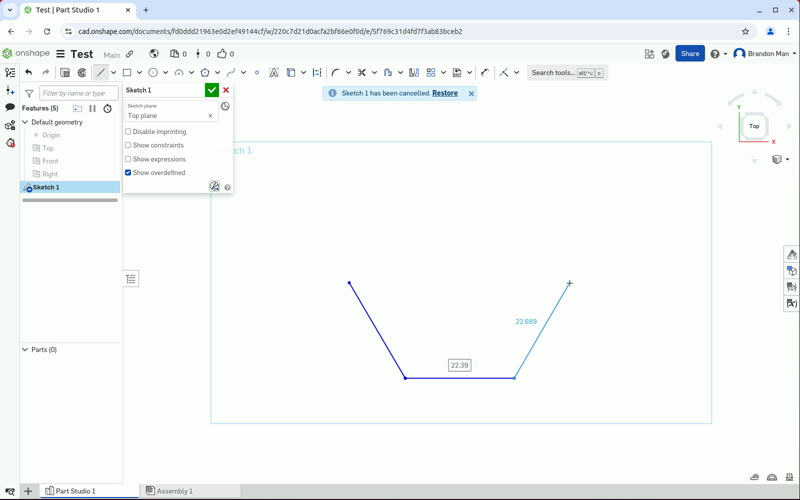
key_up(shift)
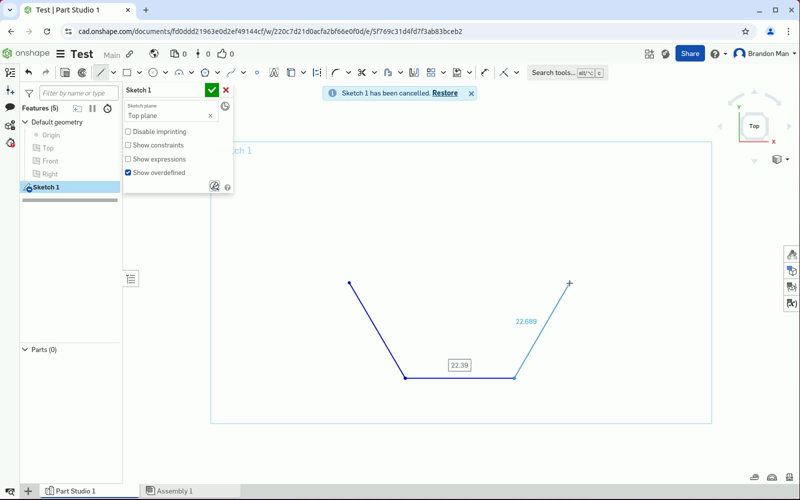
key_down(shift)
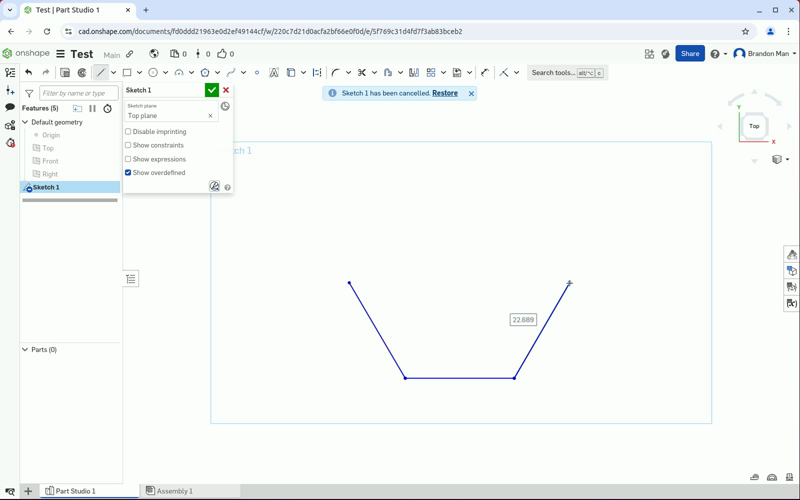
mouse_move(514, 187)
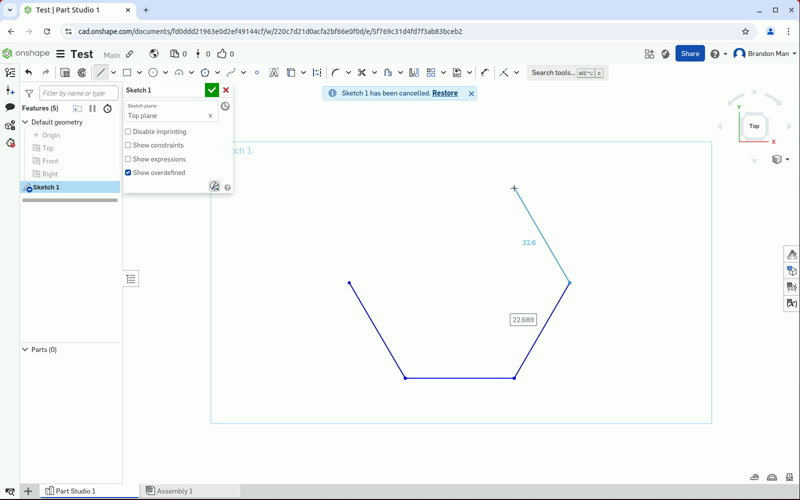
click(514, 187)
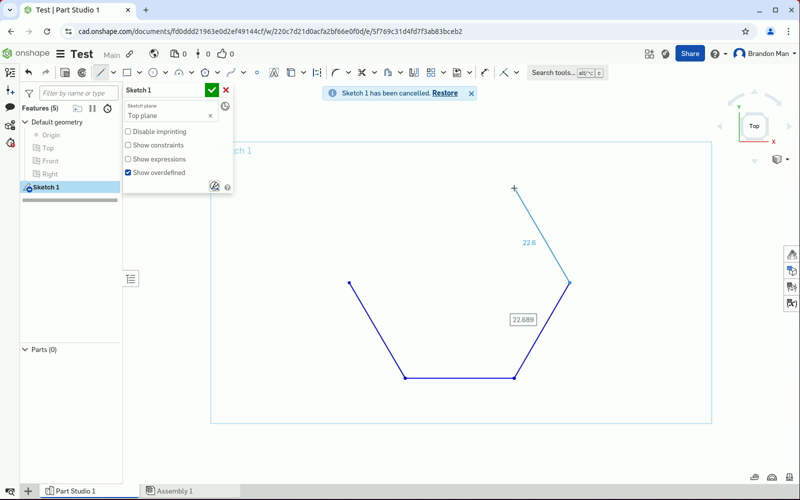
key_up(shift)
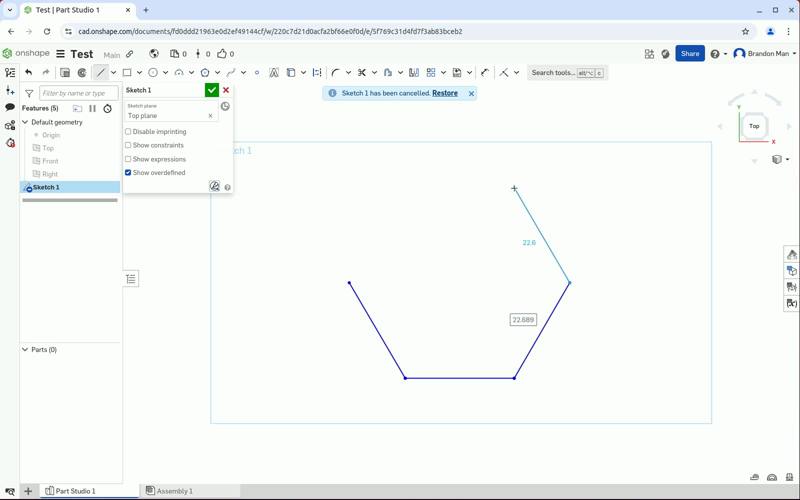
key_down(shift)
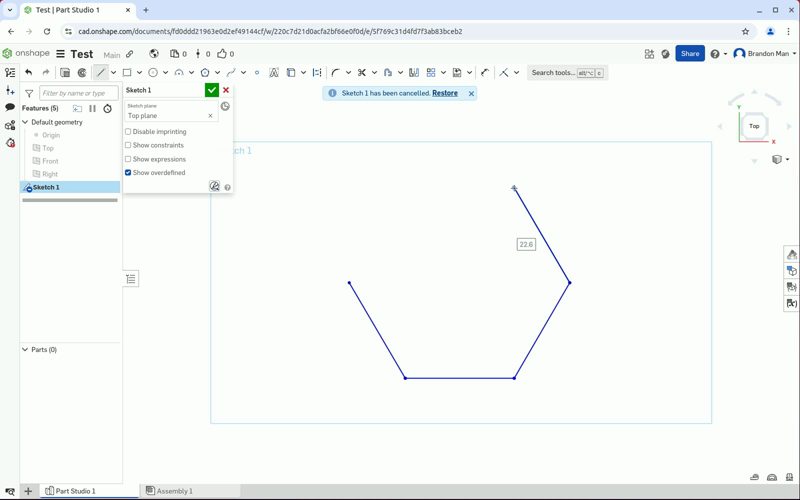
mouse_move(405, 187)
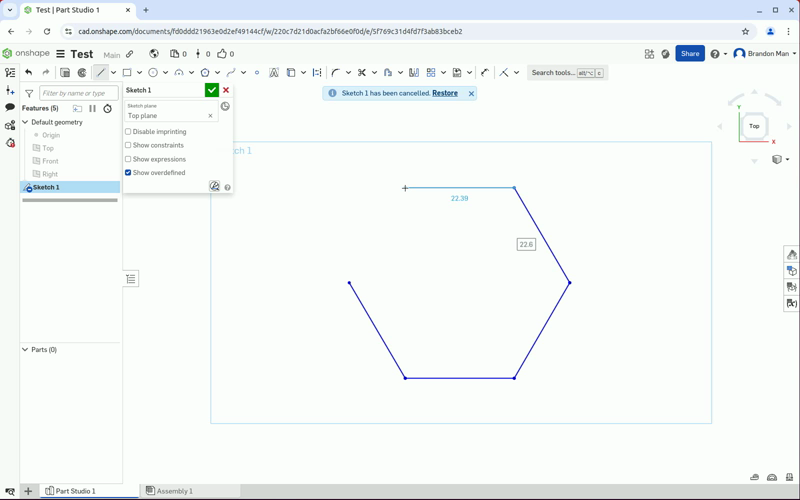
click(405, 187)
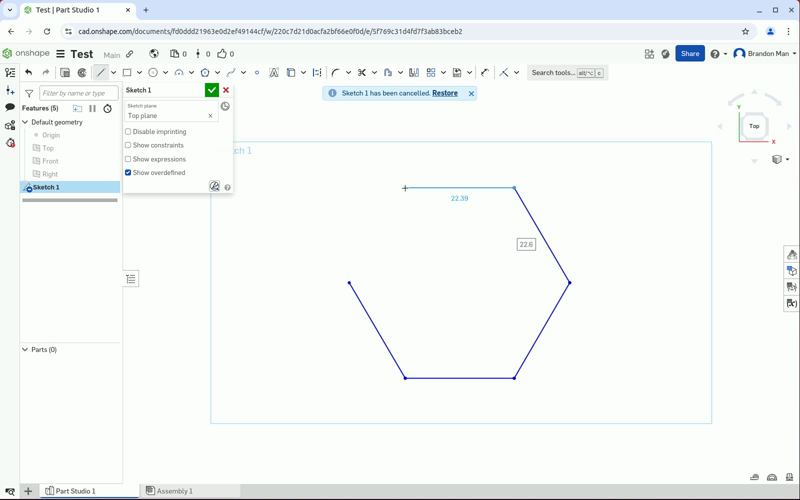
key_up(shift)
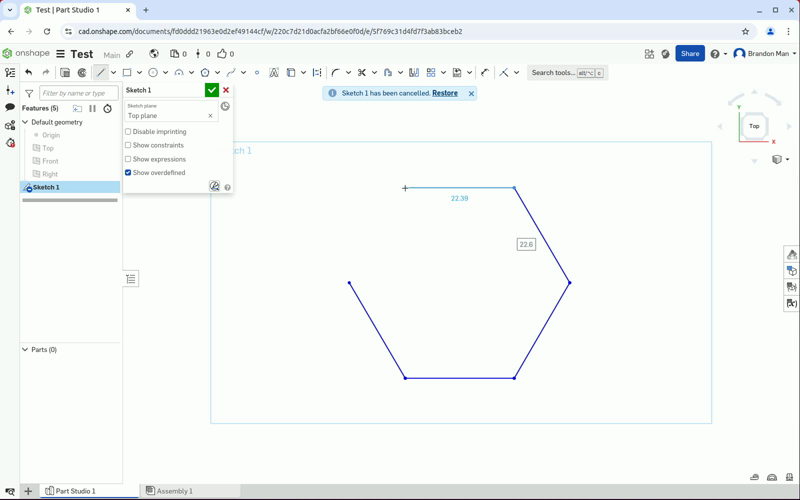
key_down(shift)
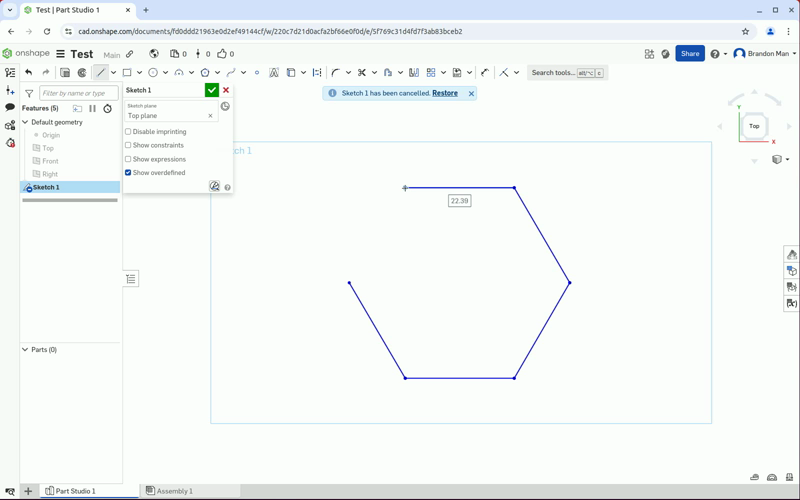
mouse_move(349, 282)
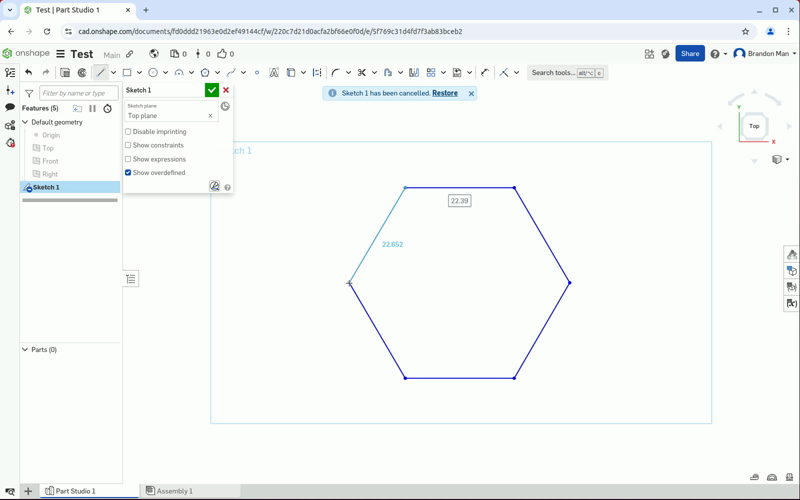
key_up(shift)
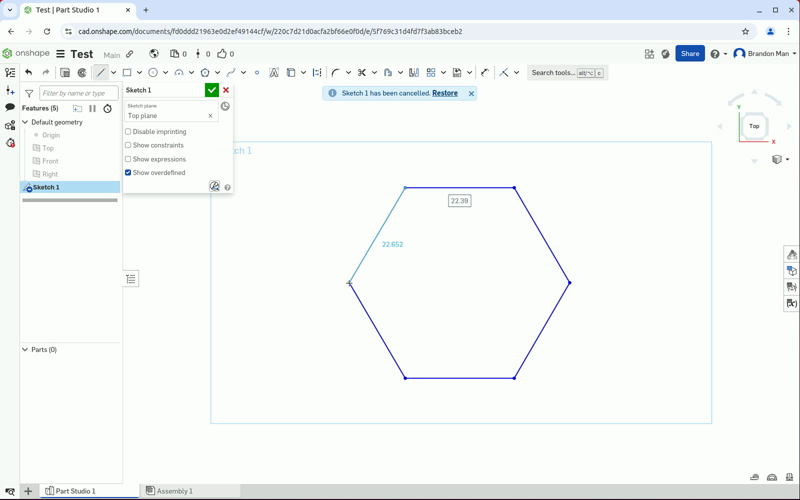
click(349, 282)
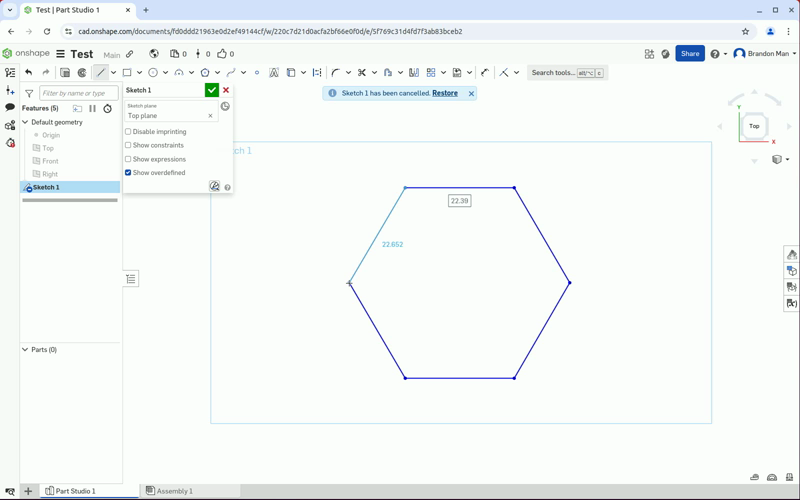
key(esc)
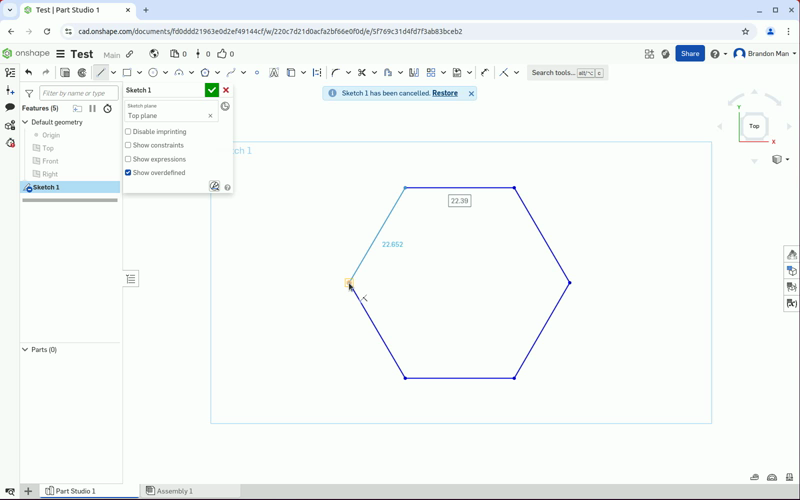
mouse_move(503, 352)
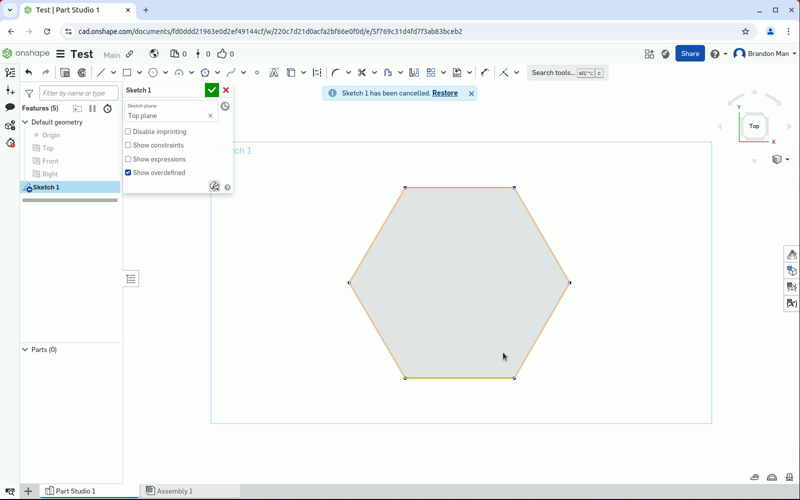
click(503, 352)
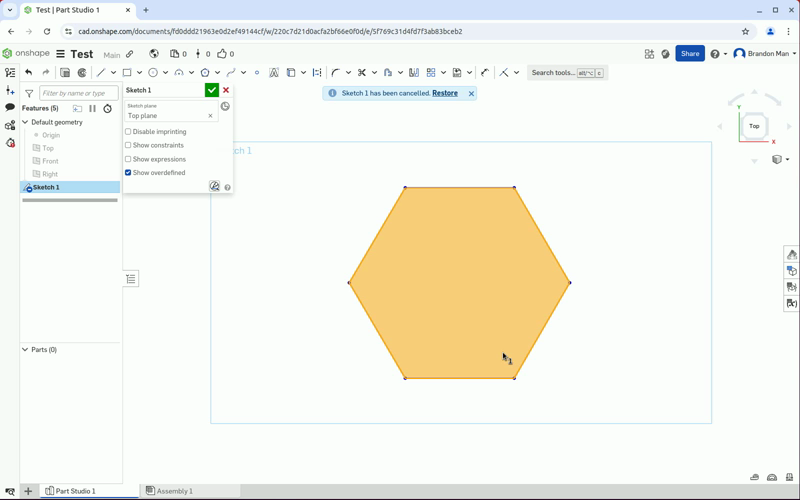
mouse_move(73, 352)
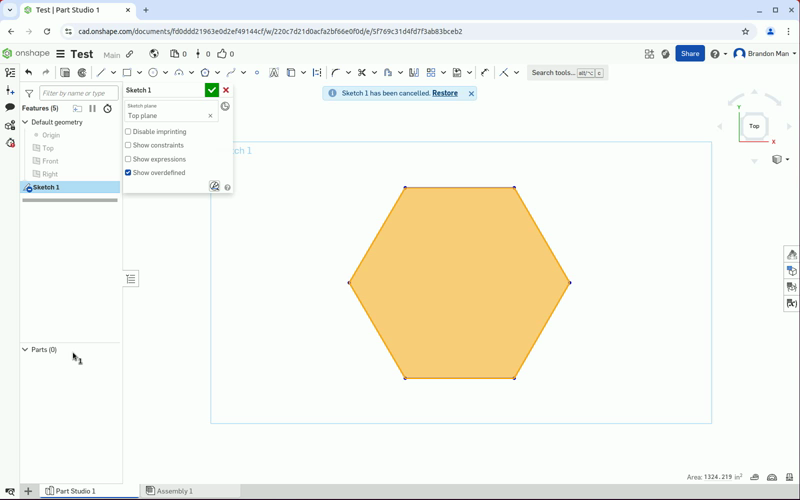
key(shift+y)
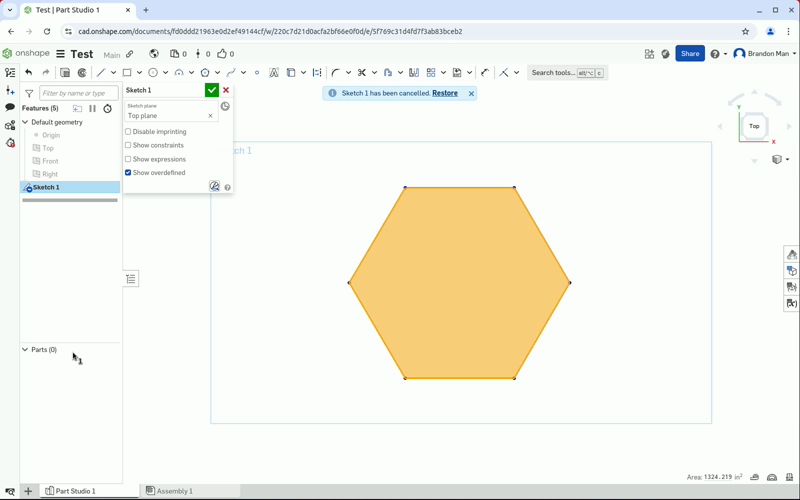
key(shift+e)
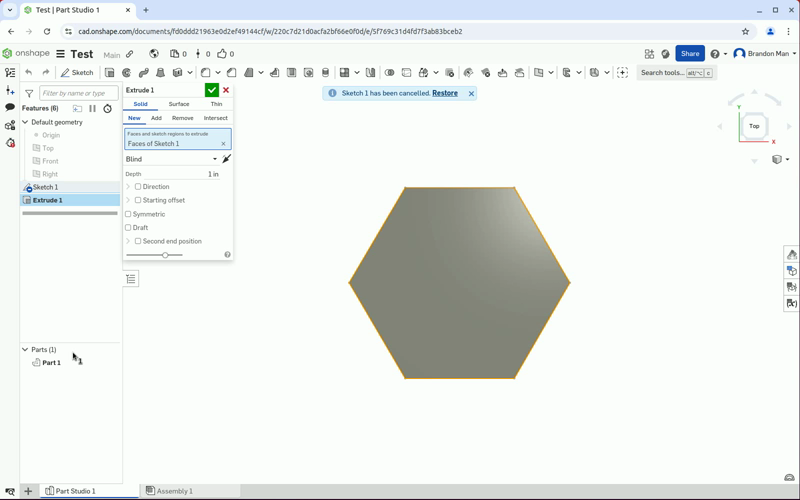
mouse_move(143, 106)
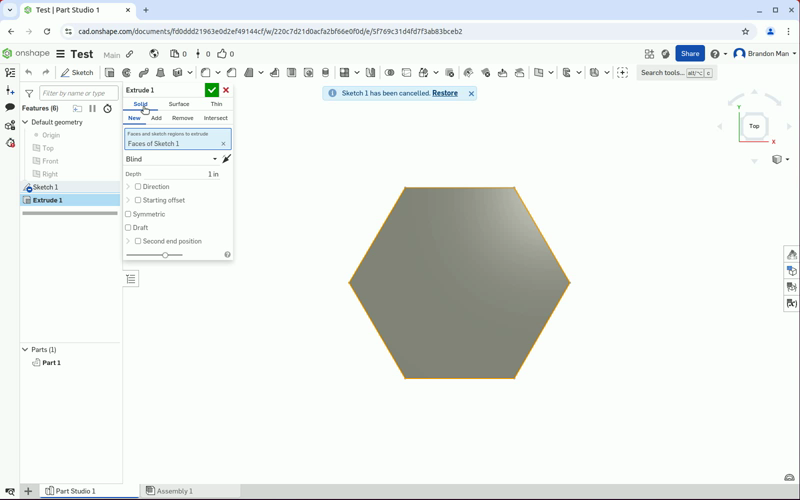
click(143, 106)
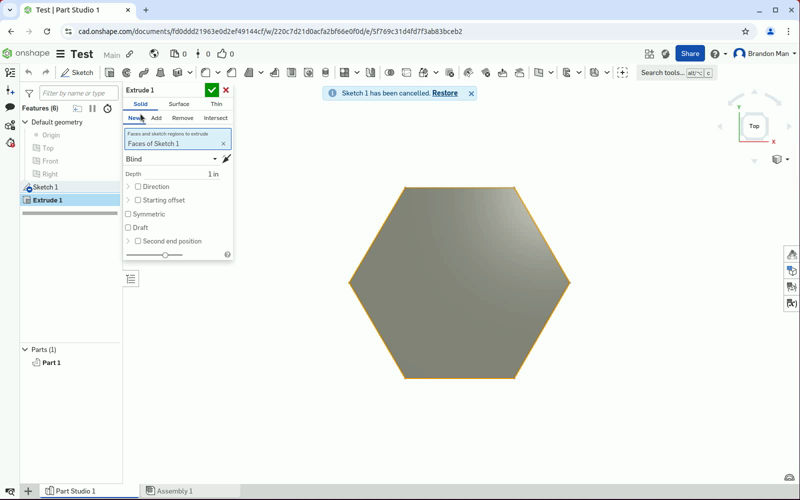
mouse_move(137, 120)
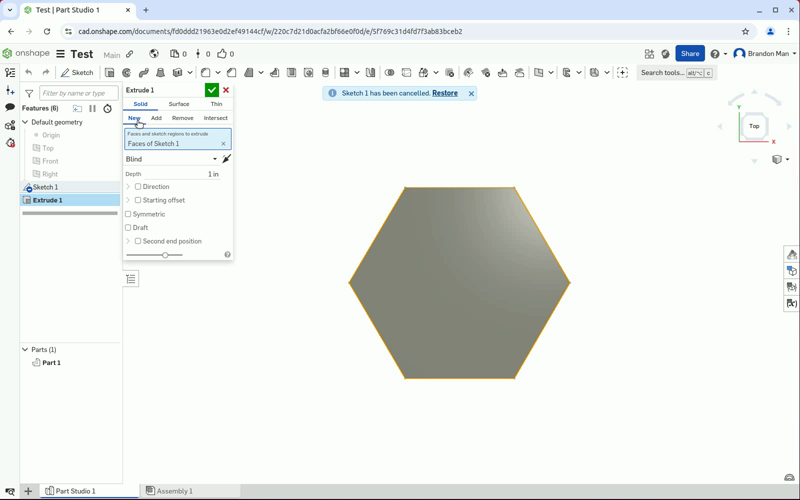
click(137, 120)
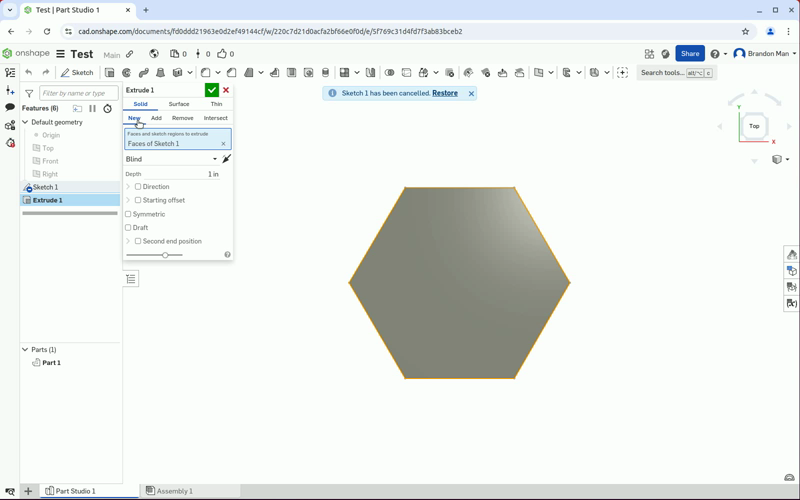
key(tab, 4)
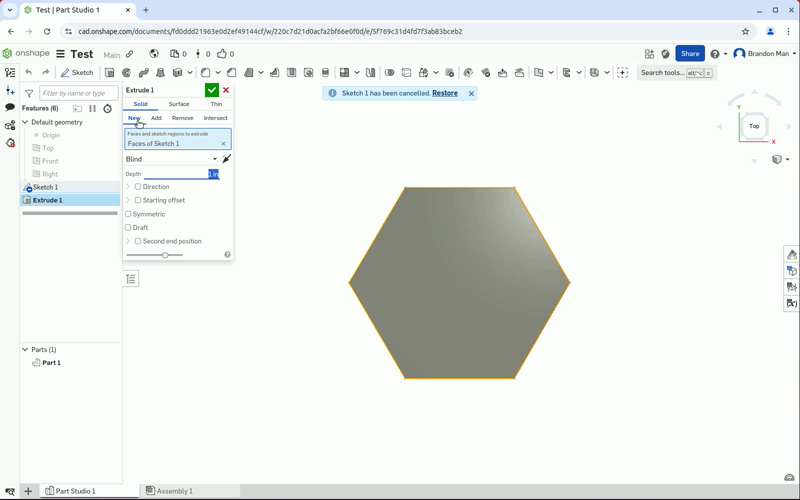
text(15.405)
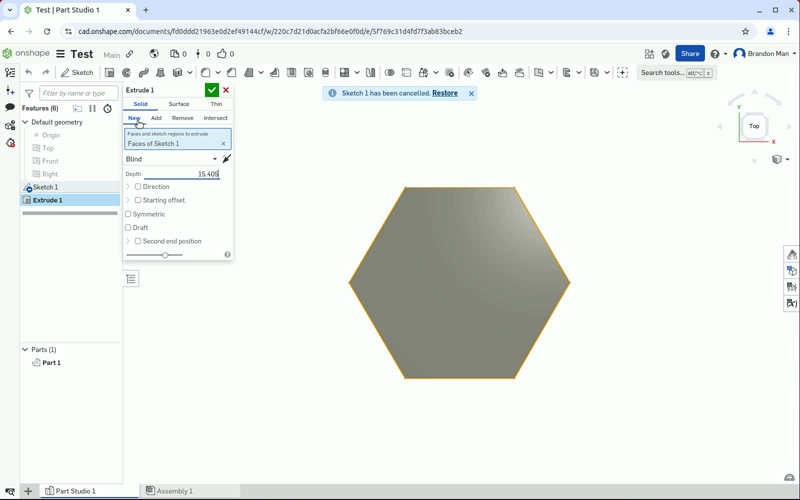
key(enter)
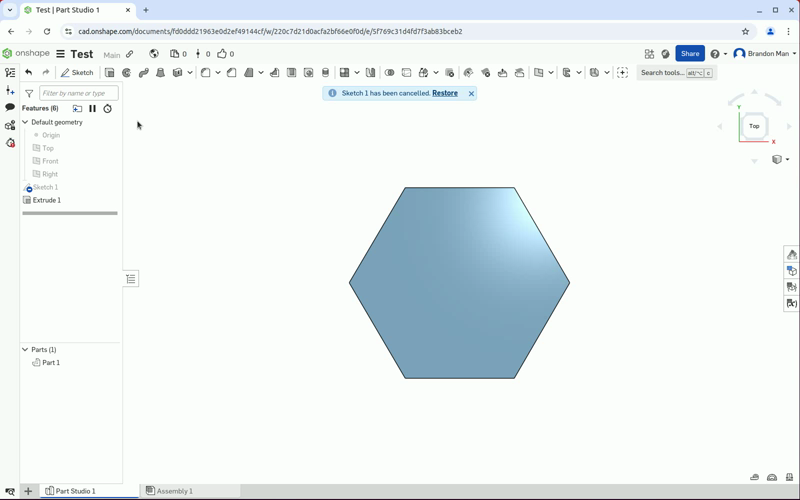
key(shift+h)
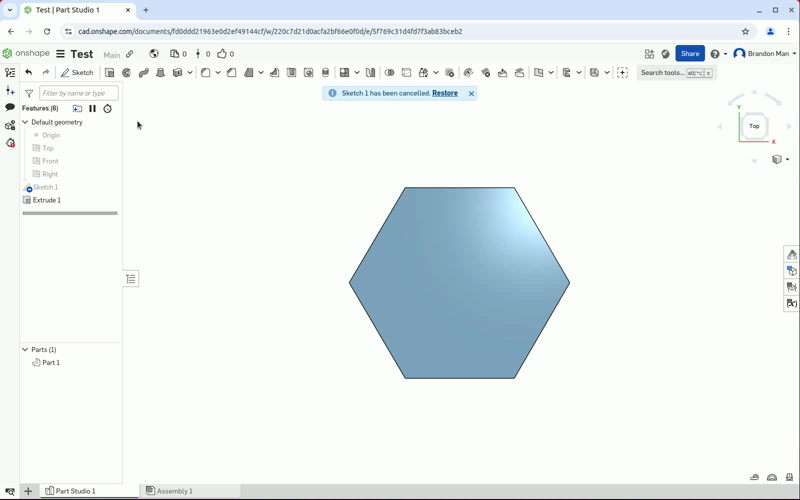
key(shift+h)
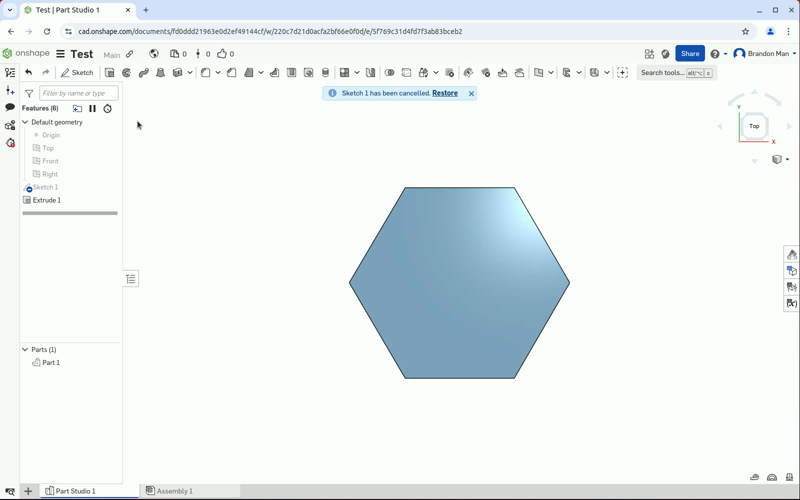
mouse_move(73, 189)
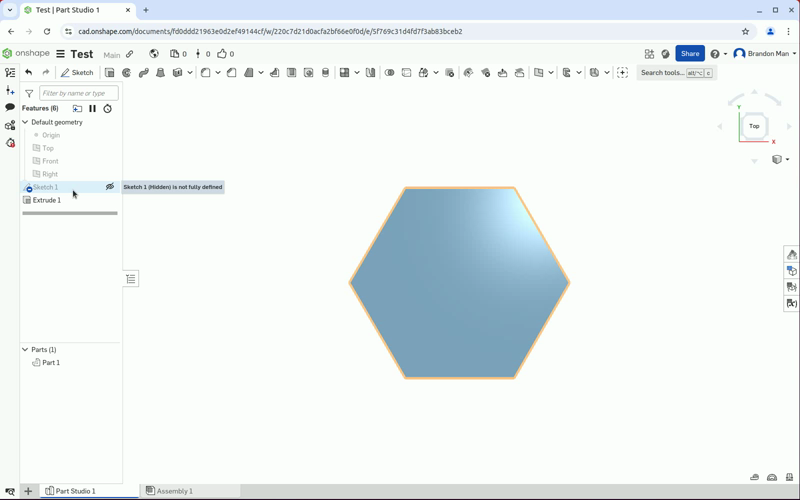
click(73, 189)
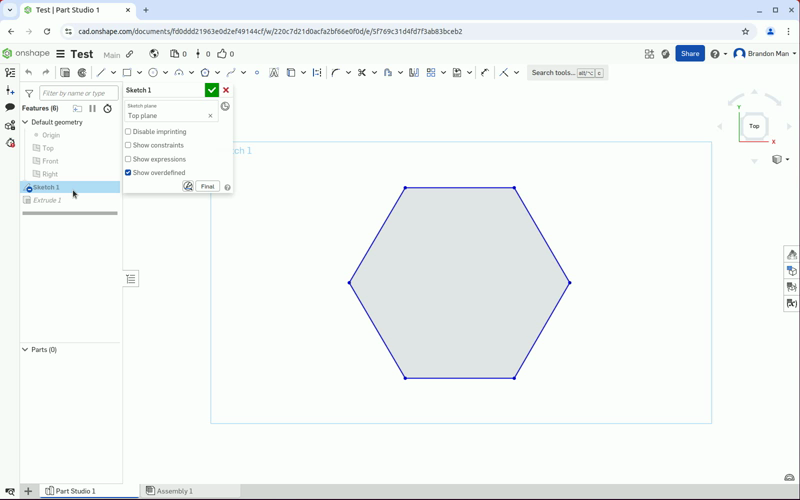
mouse_move(229, 92)
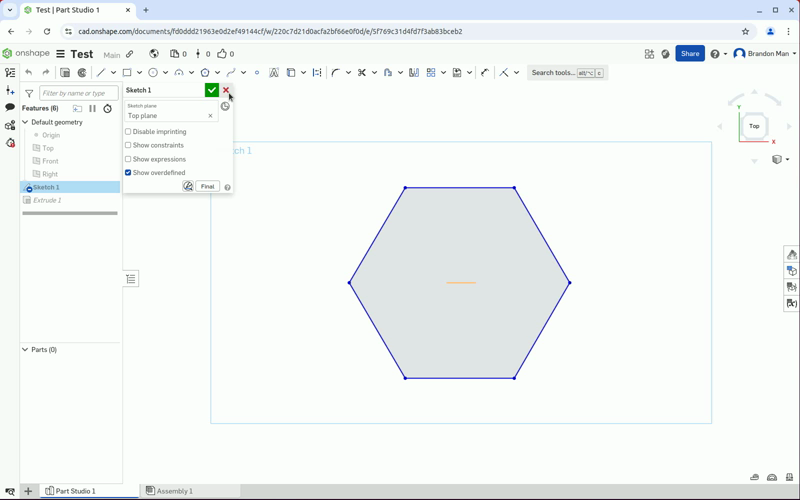
click(229, 92)
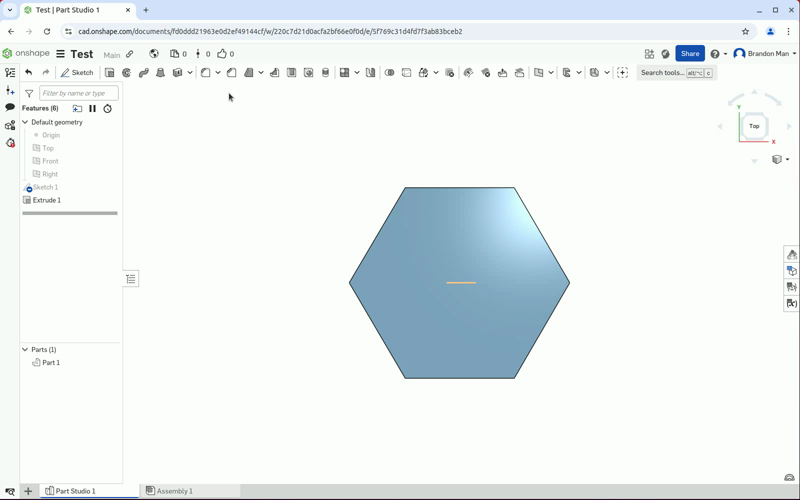
mouse_move(541, 75)
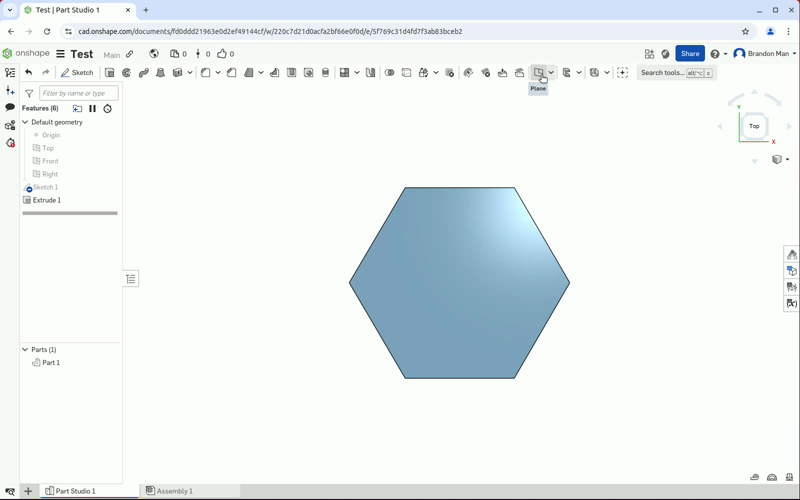
click(541, 75)
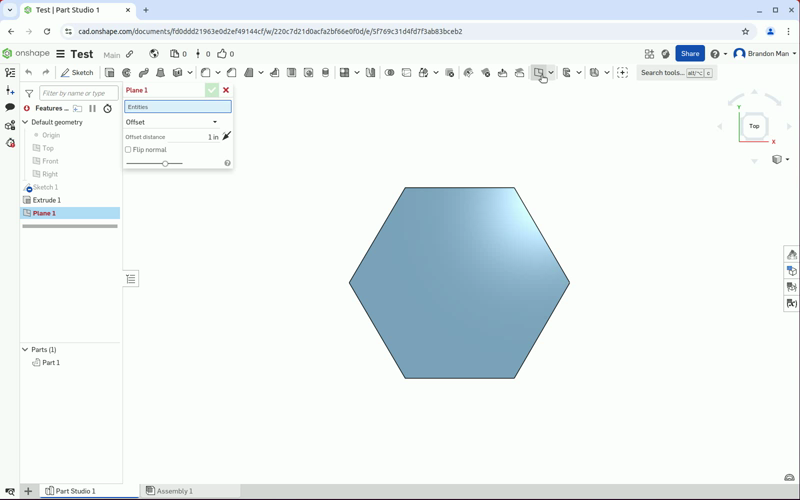
mouse_move(73, 150)
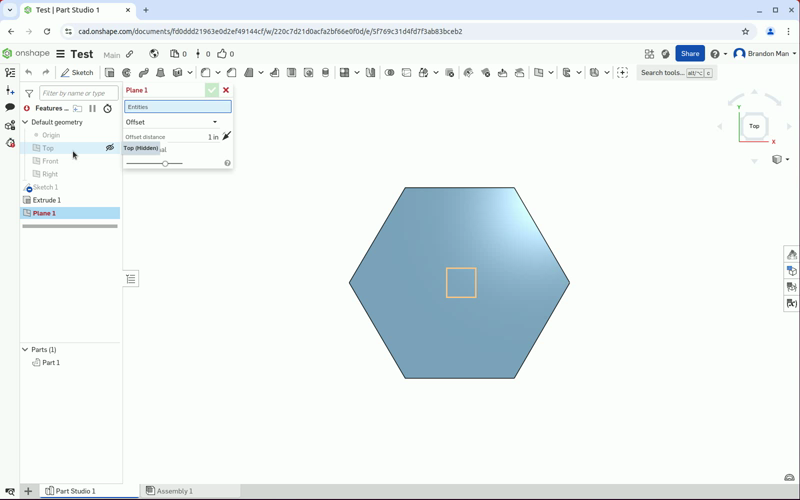
click(73, 150)
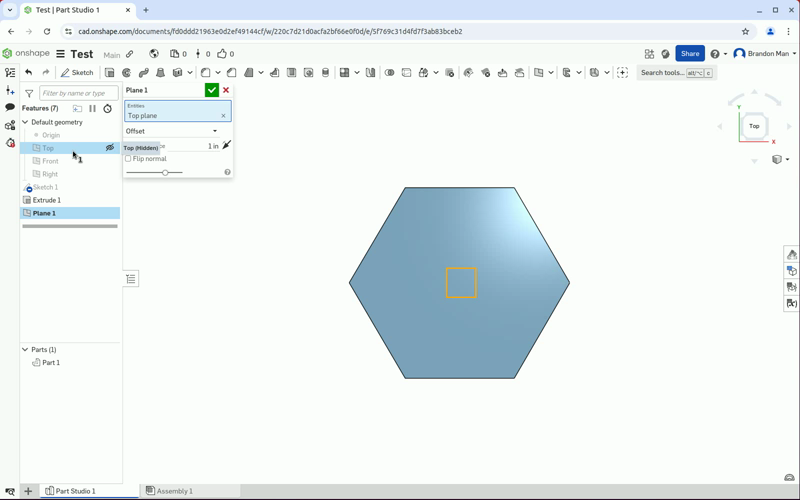
key(tab, 2)
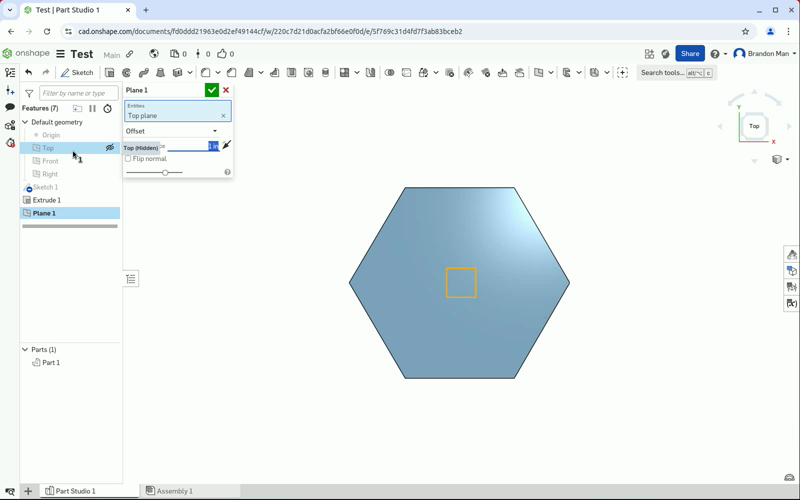
text(15.405)
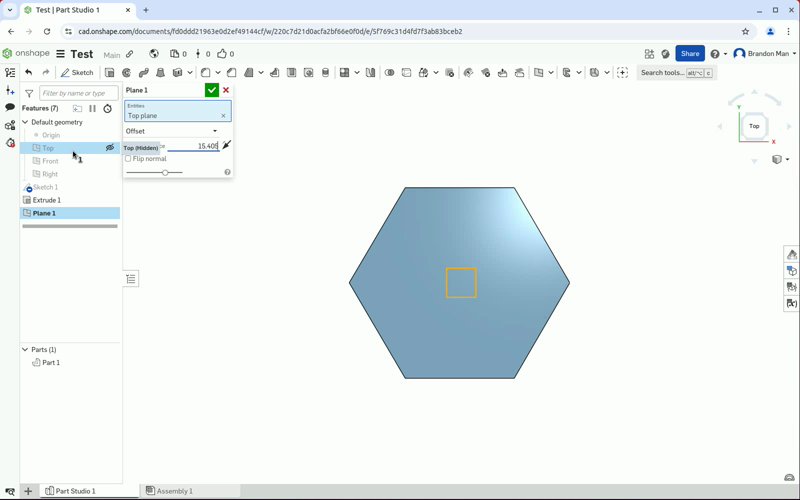
key(enter, 2)
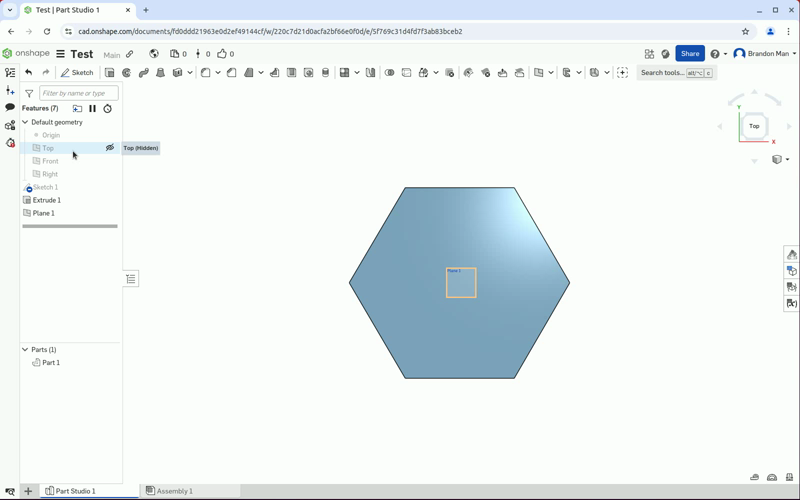
key(shift+s)
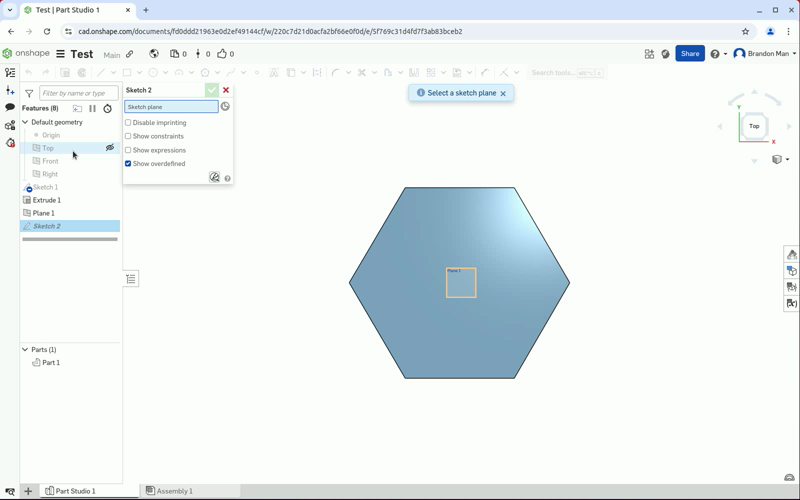
mouse_move(73, 215)
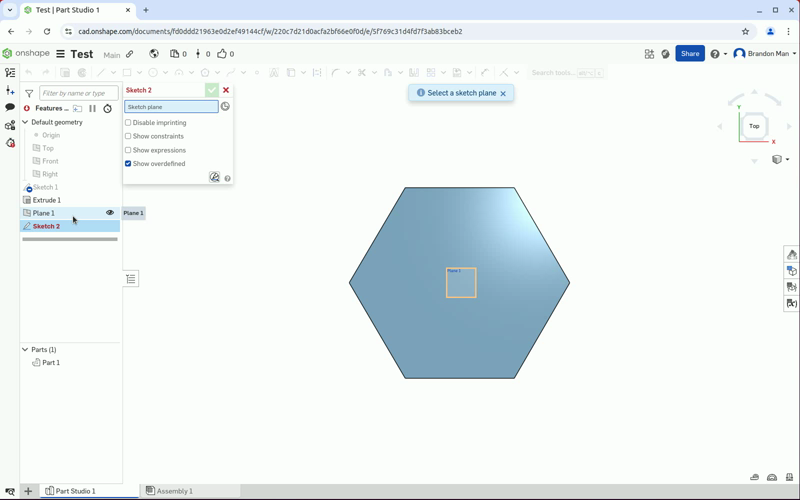
click(73, 215)
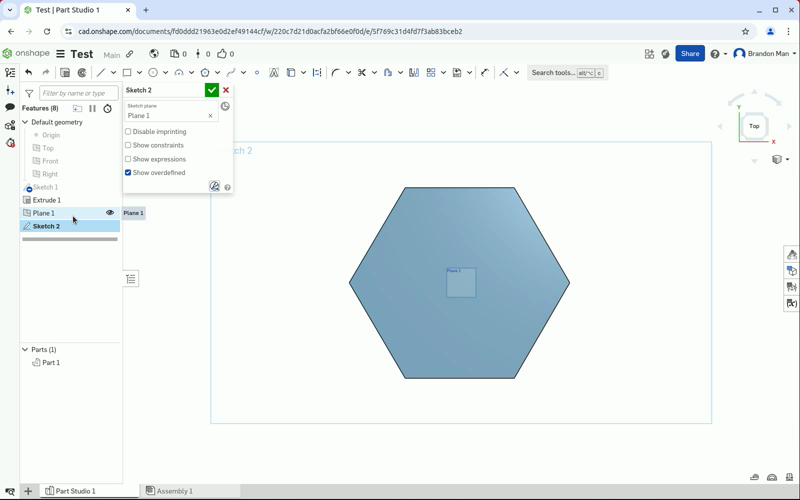
mouse_move(73, 352)
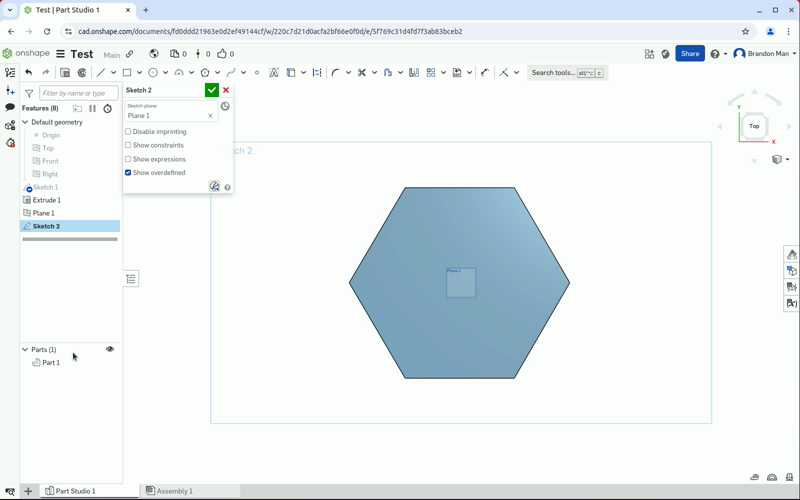
key(y)
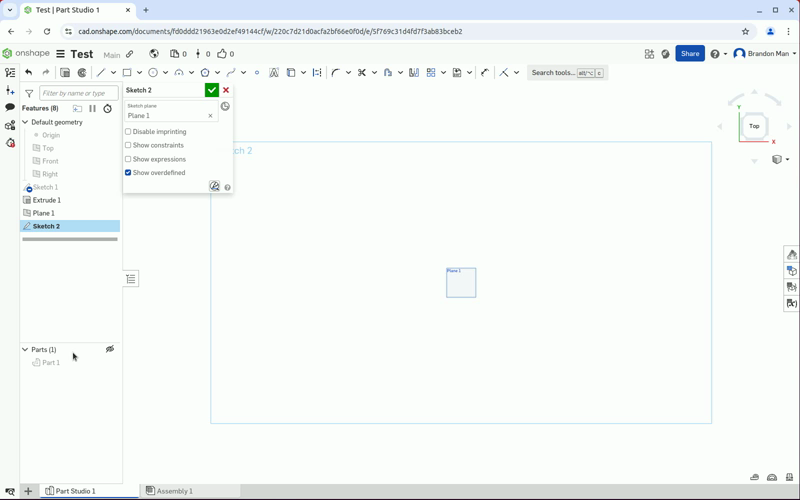
key(c)
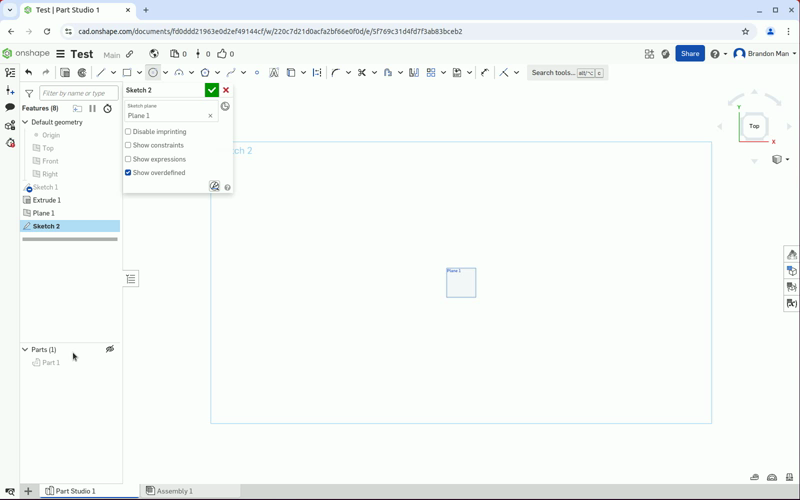
key_down(shift)
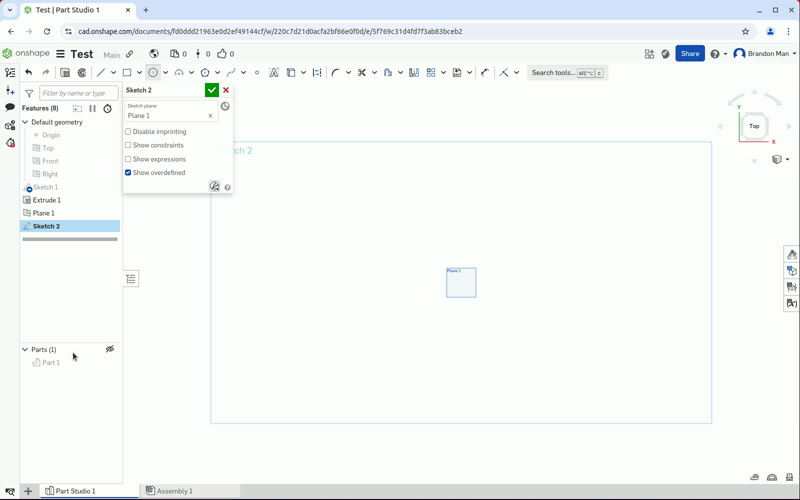
mouse_move(461, 282)
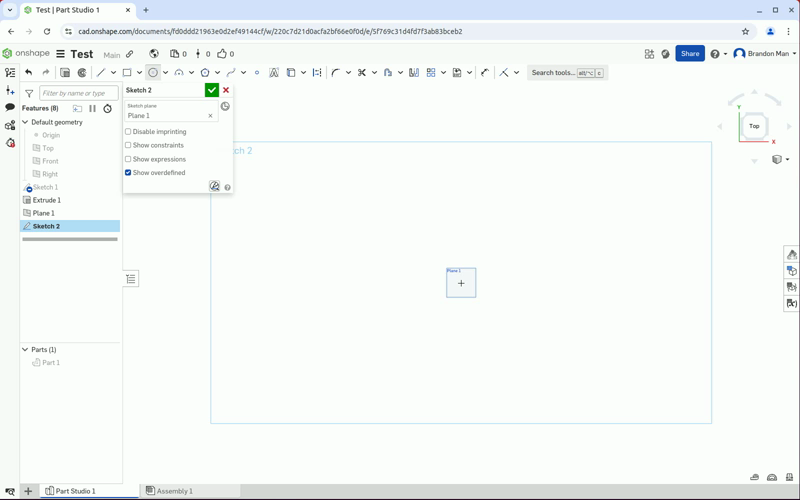
click(461, 282)
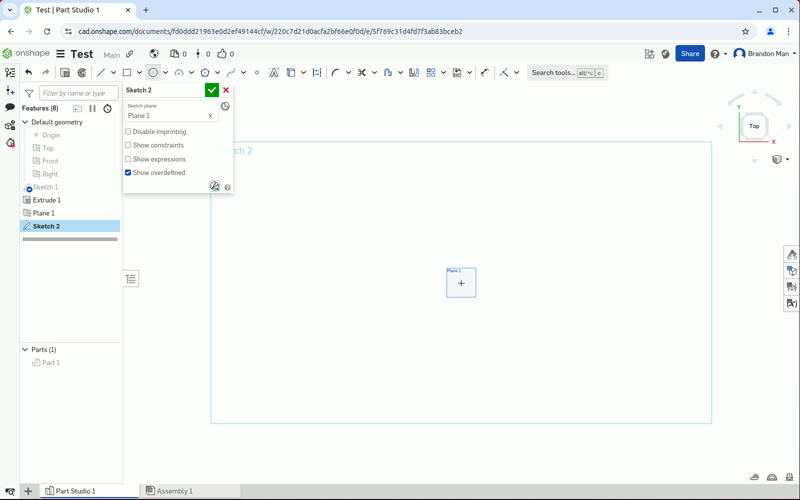
key_up(shift)
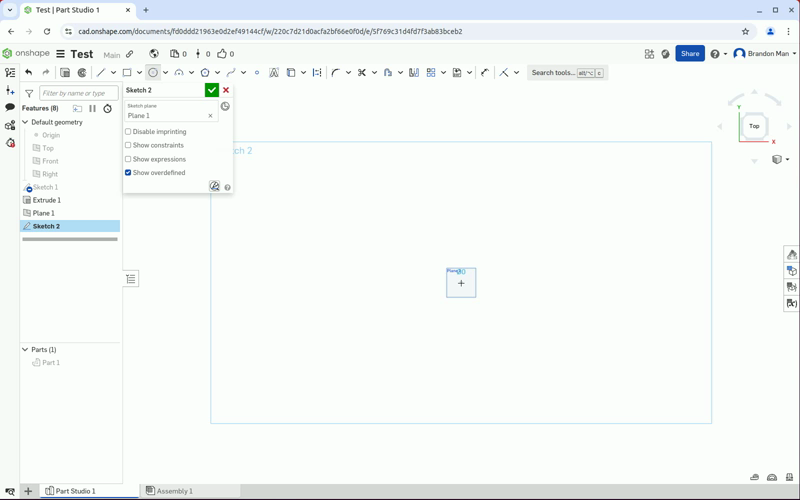
mouse_move(552, 282)
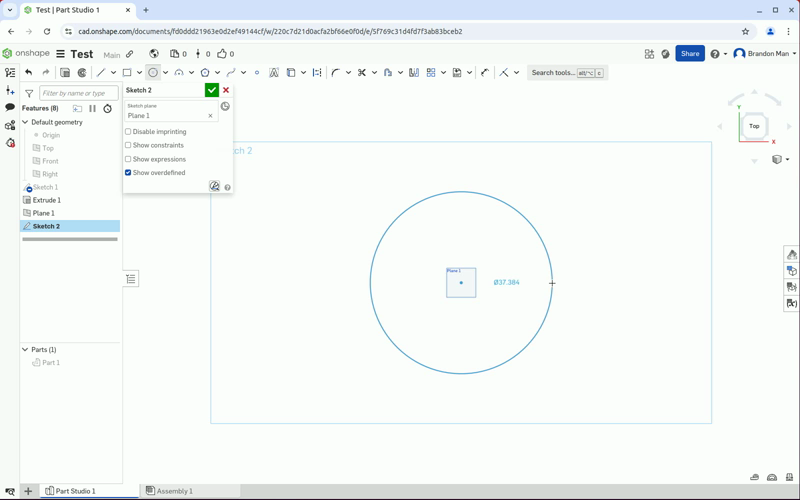
click(552, 282)
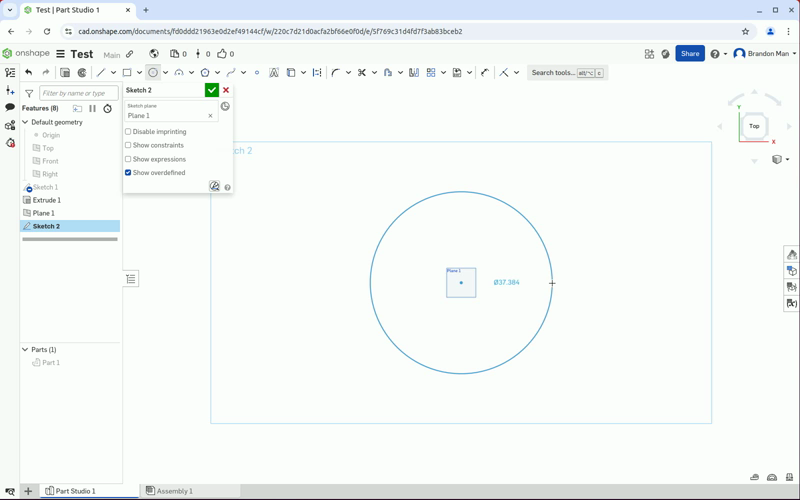
key(esc)
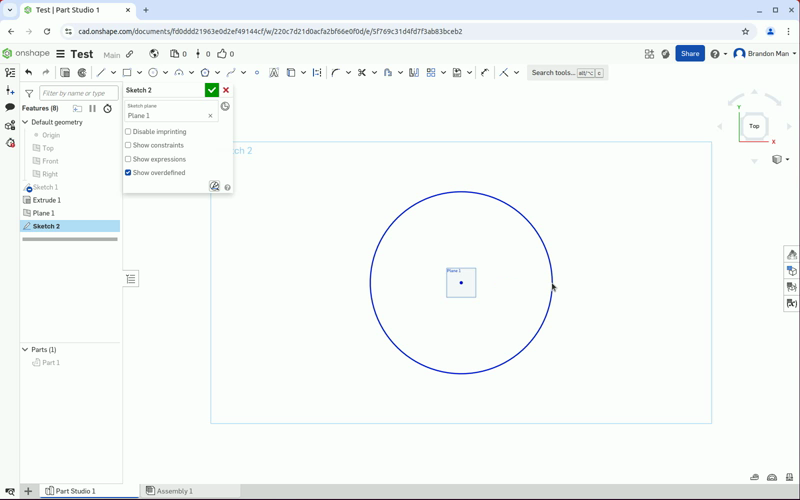
mouse_move(469, 255)
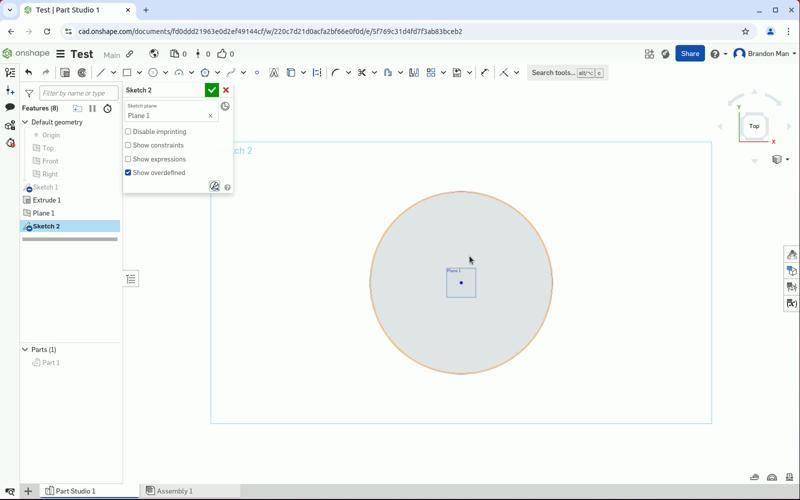
click(469, 255)
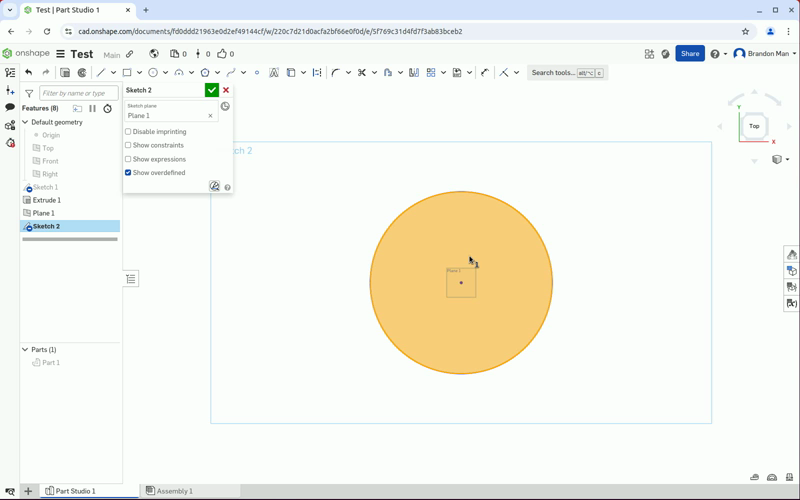
mouse_move(73, 352)
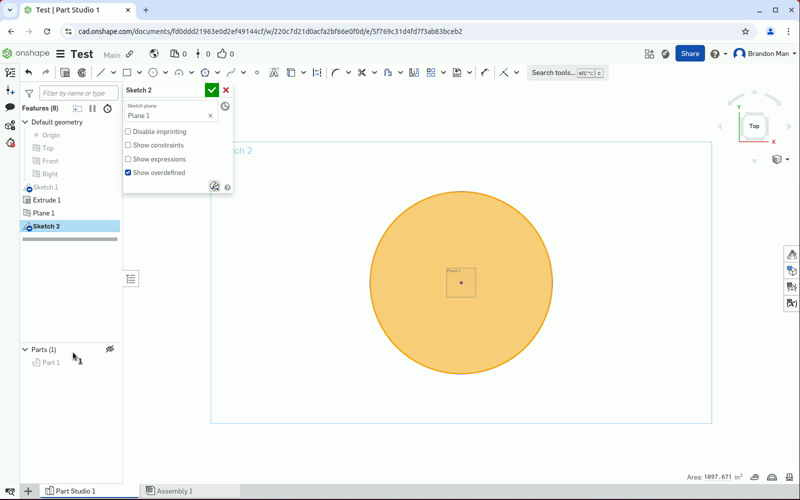
key(shift+y)
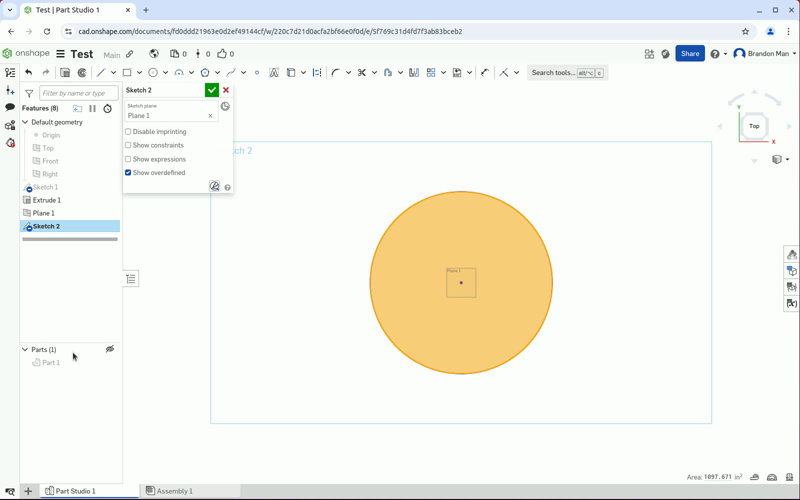
key(shift+e)
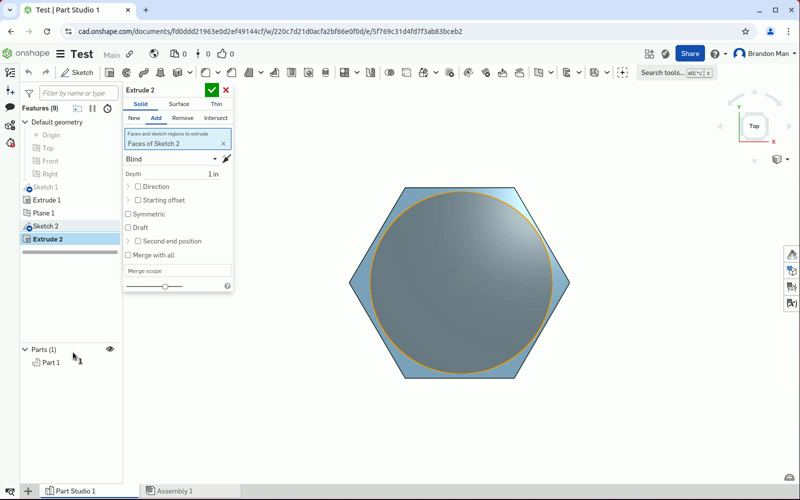
mouse_move(143, 106)
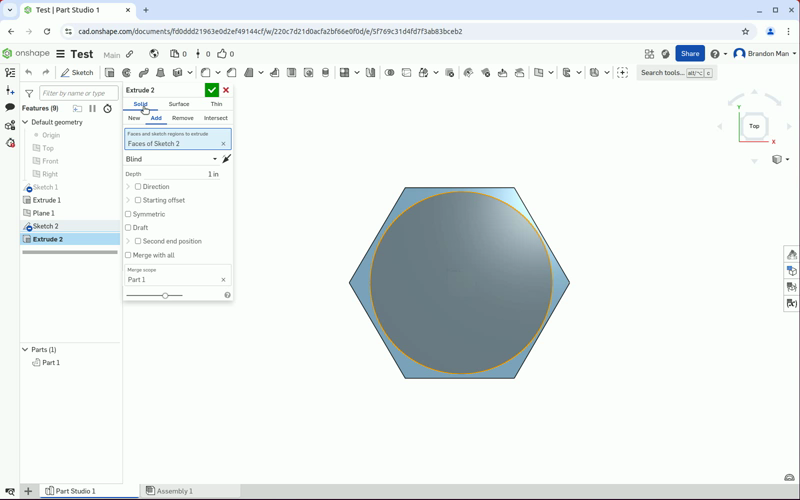
click(143, 106)
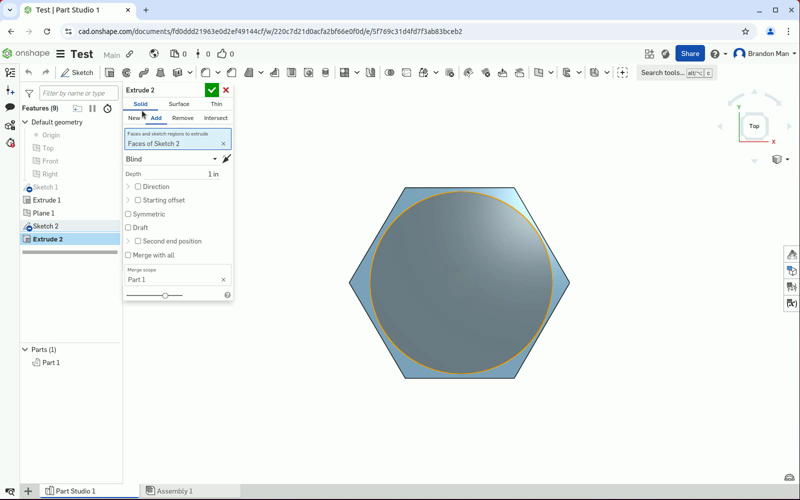
mouse_move(137, 120)
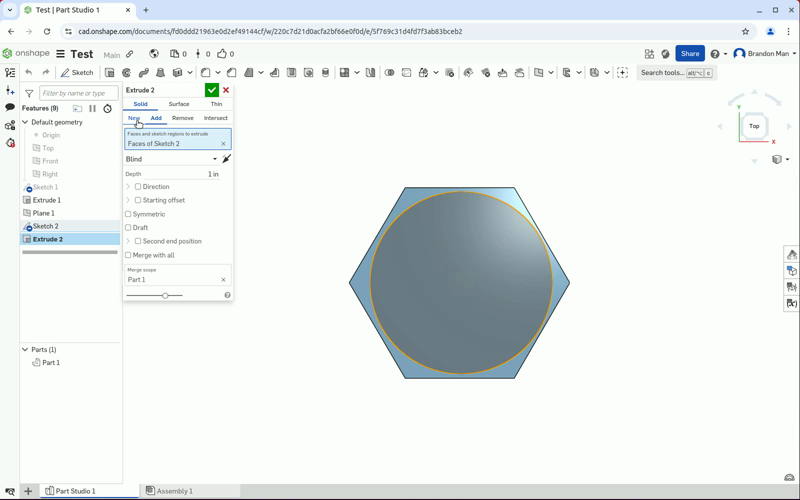
click(137, 120)
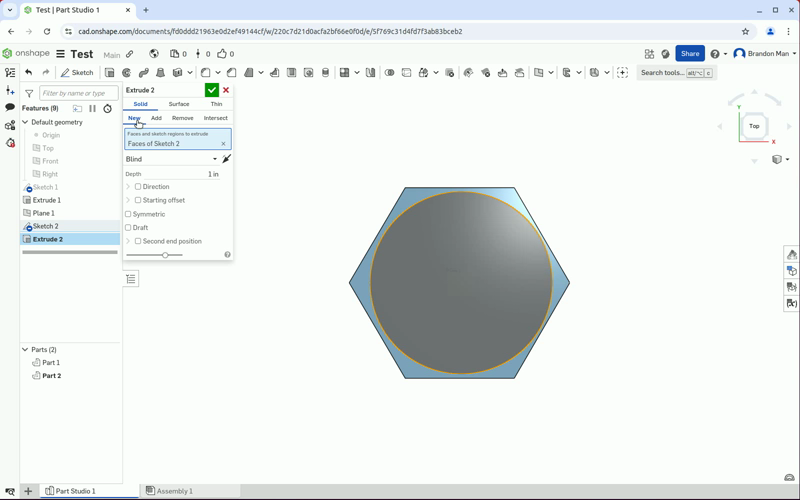
key(tab, 4)
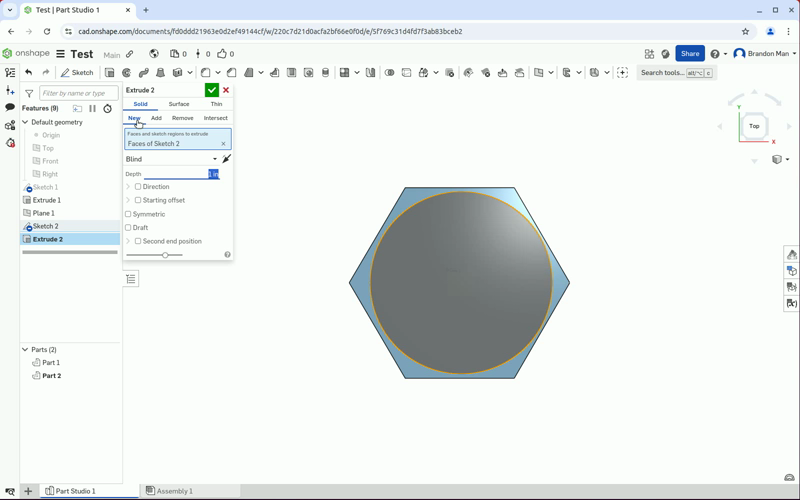
text(7.703)
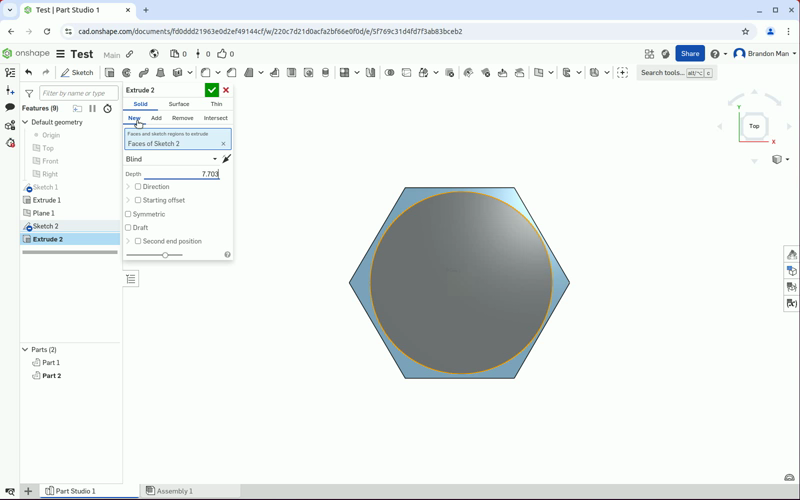
key(enter)
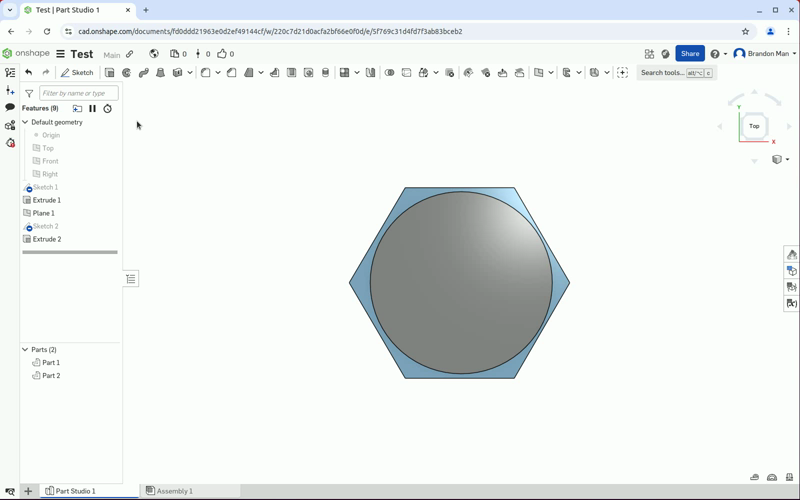
key(shift+h)
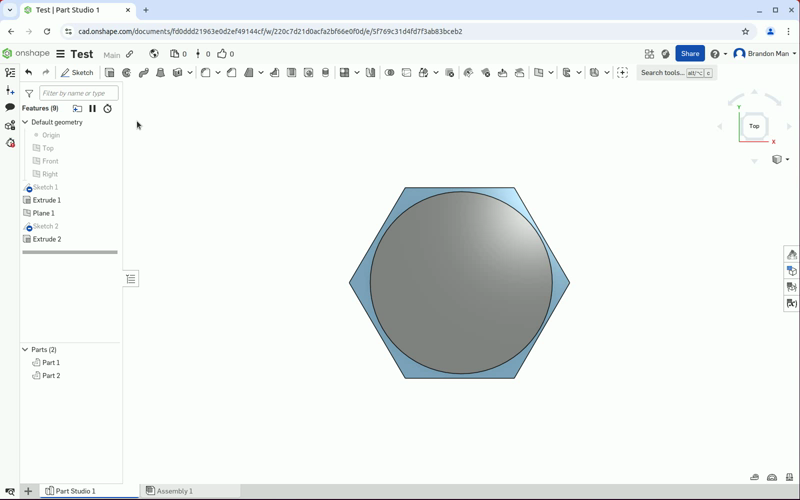
key(shift+h)
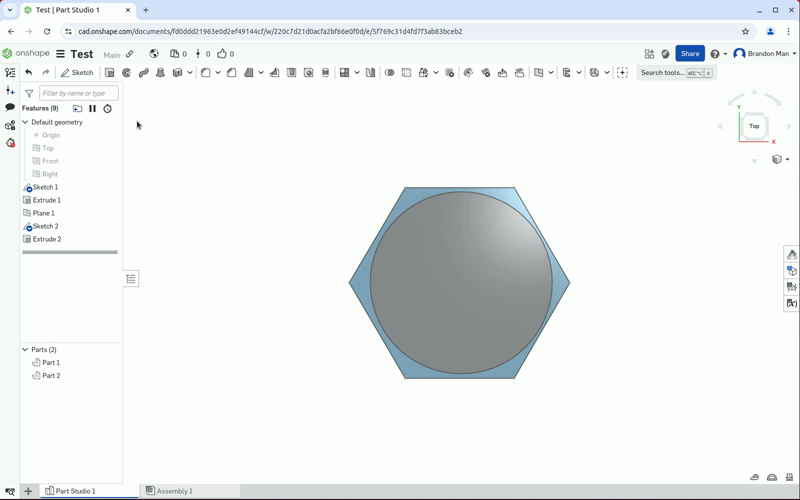
key(shift+7)
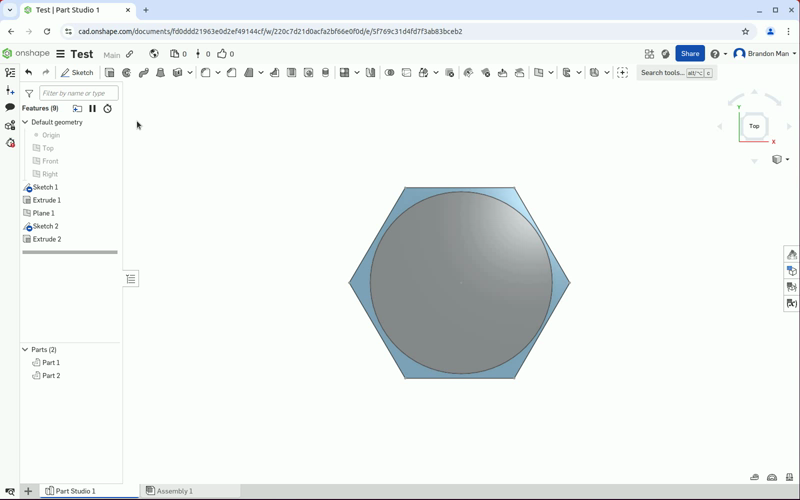
key(up, 3)
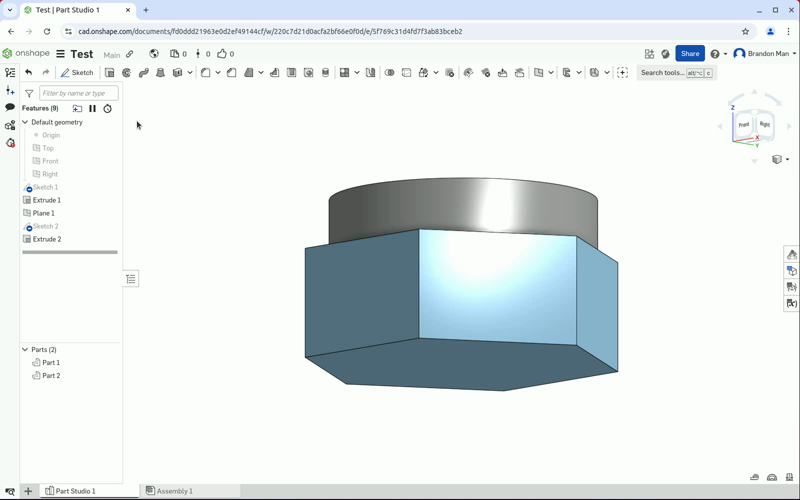
key(left, 3)
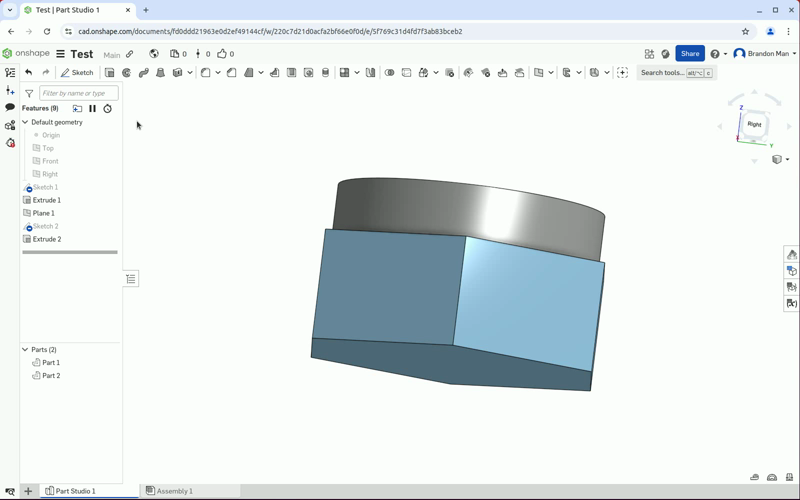
key(right, 3)
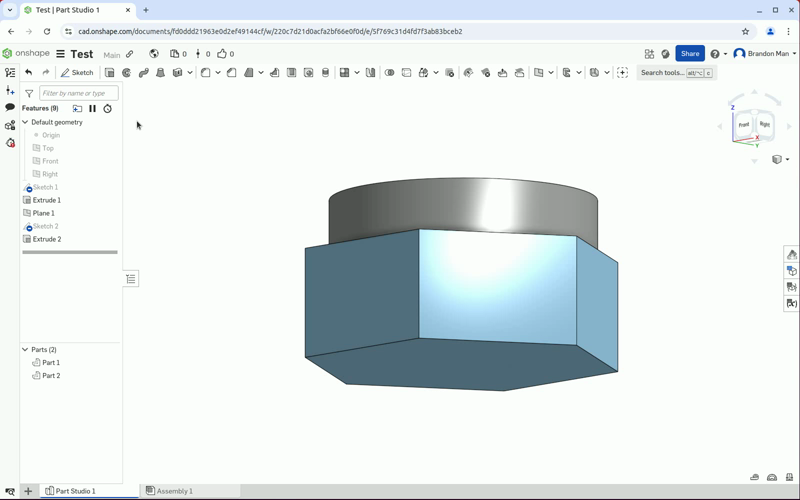
key(down, 3)
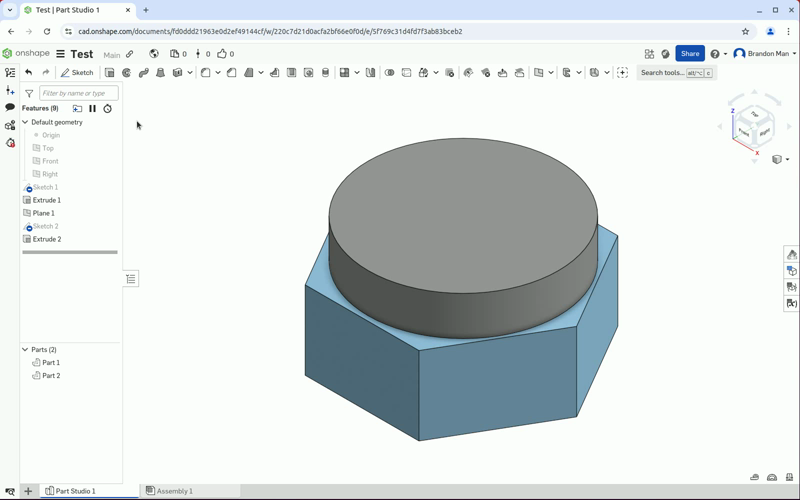
mouse_move(73, 189)
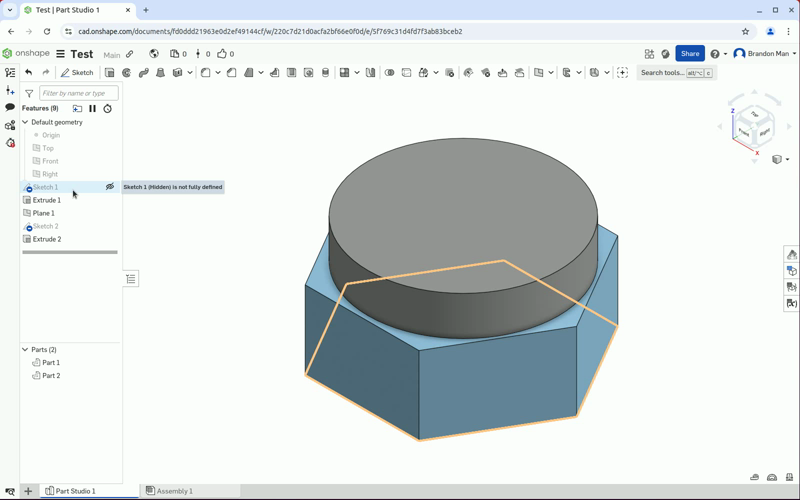
click(73, 189)